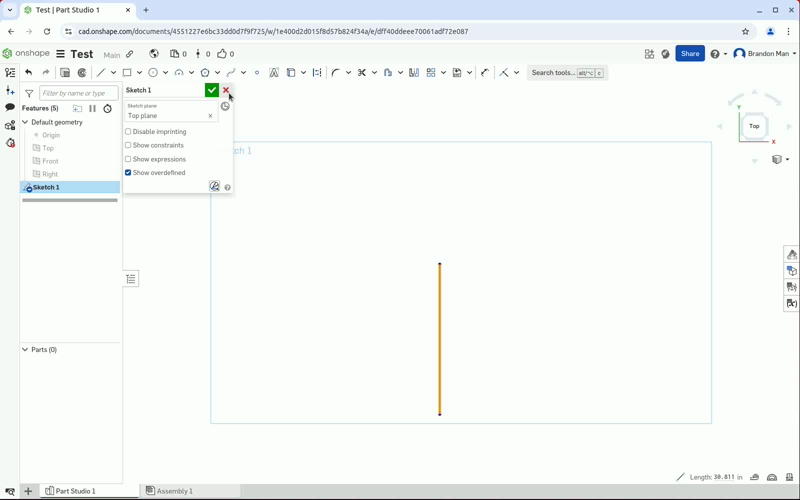
key(shift+h)
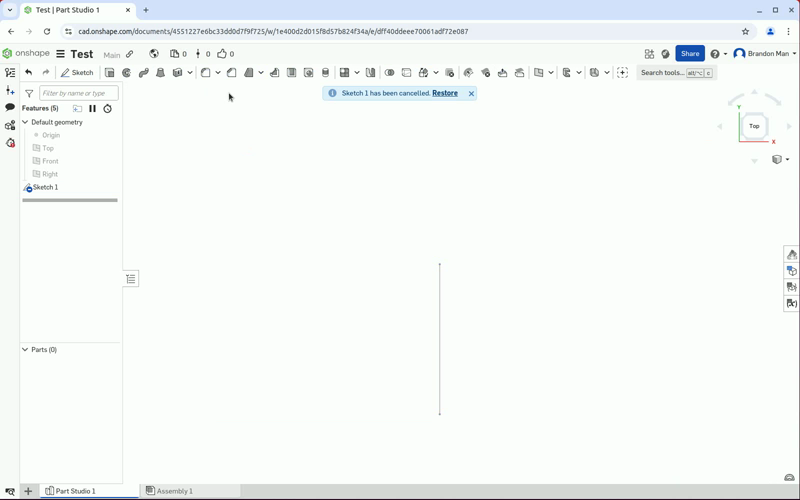
key(shift+s)
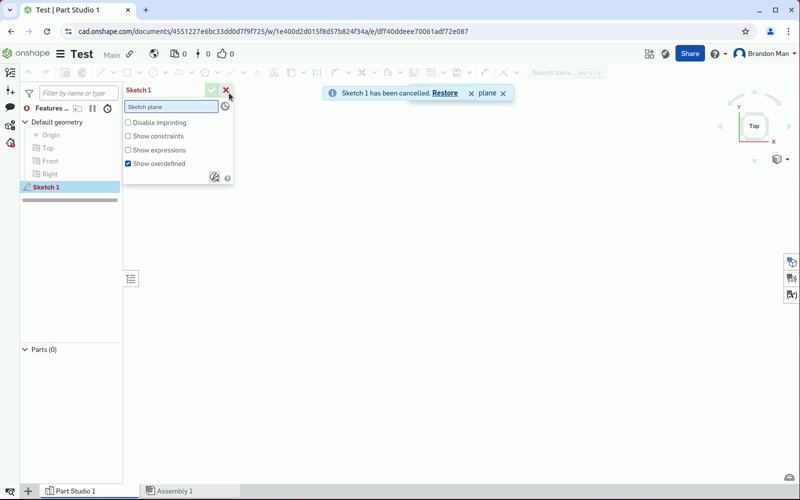
mouse_move(73, 150)
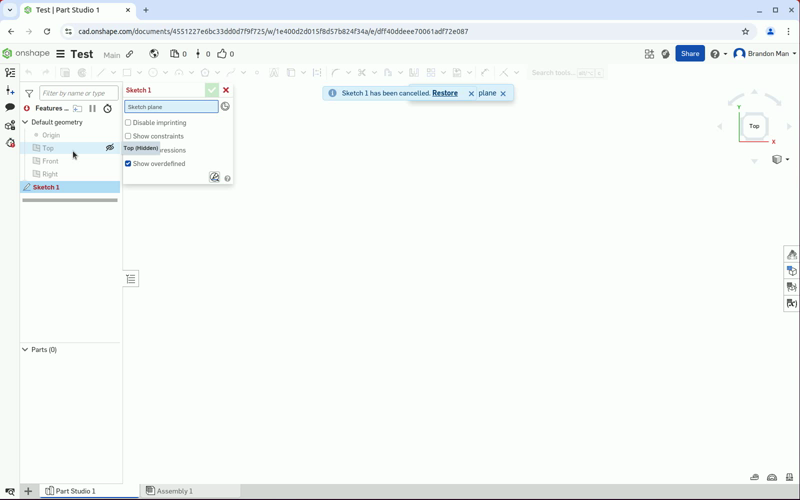
click(73, 150)
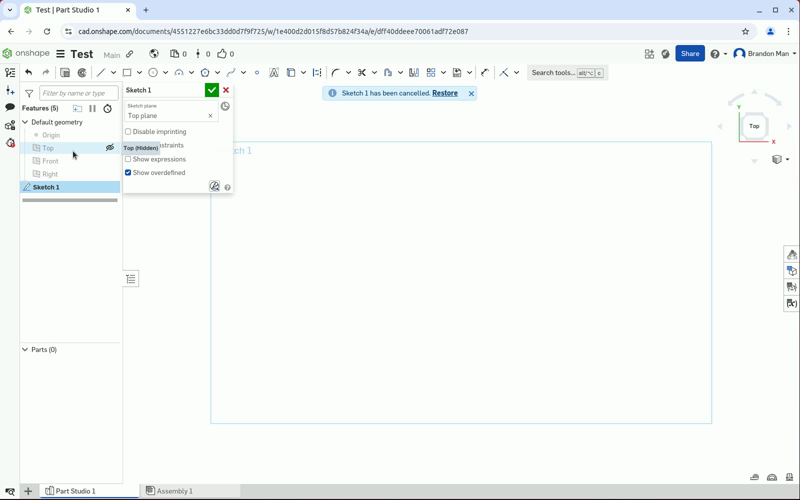
mouse_move(73, 352)
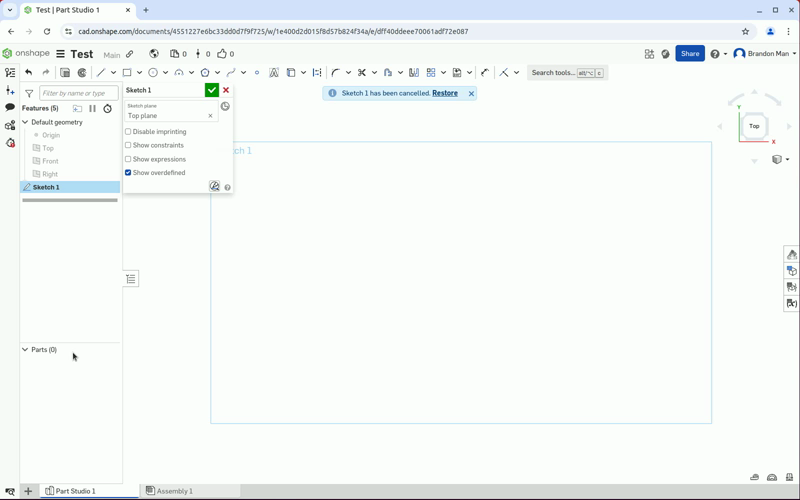
key(y)
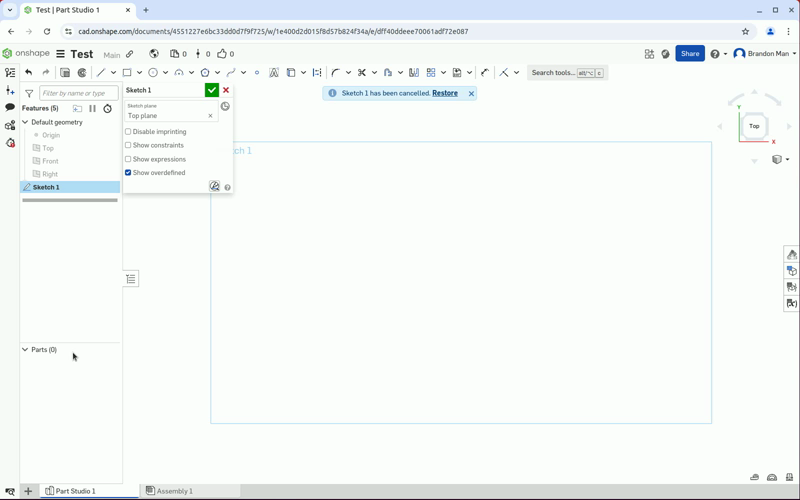
key(l)
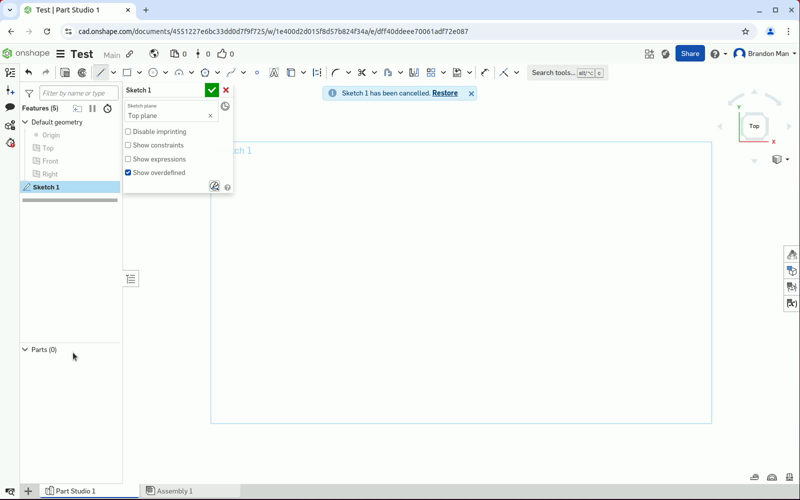
key_down(shift)
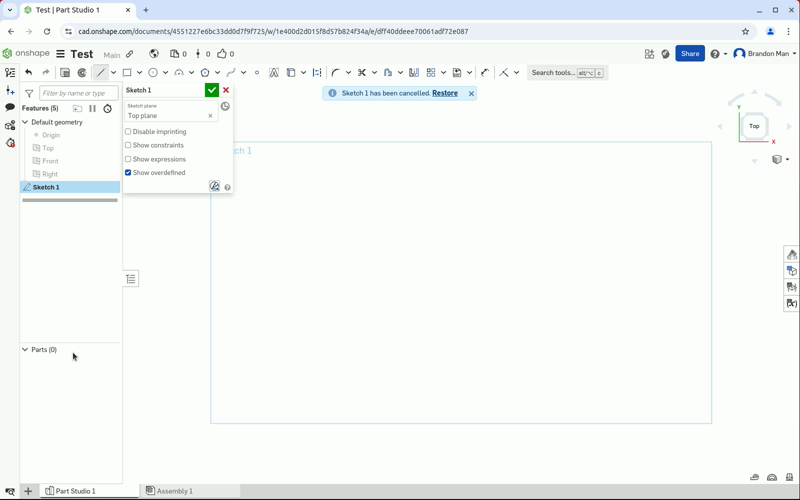
mouse_move(460, 320)
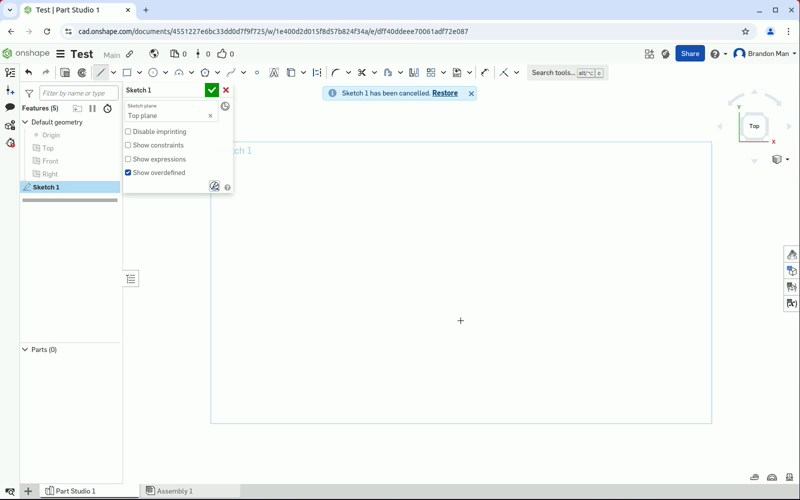
click(460, 320)
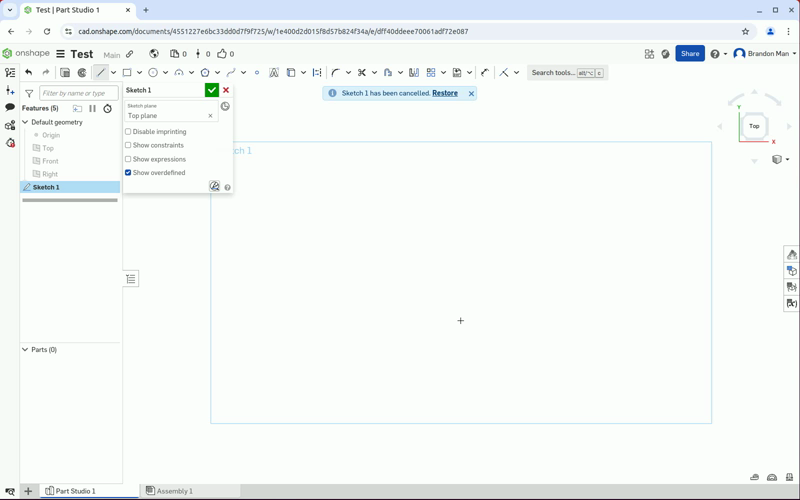
key_up(shift)
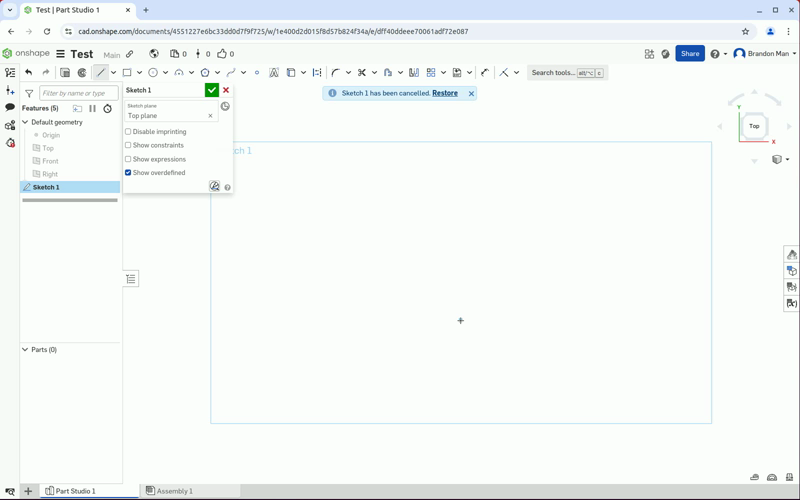
key_down(shift)
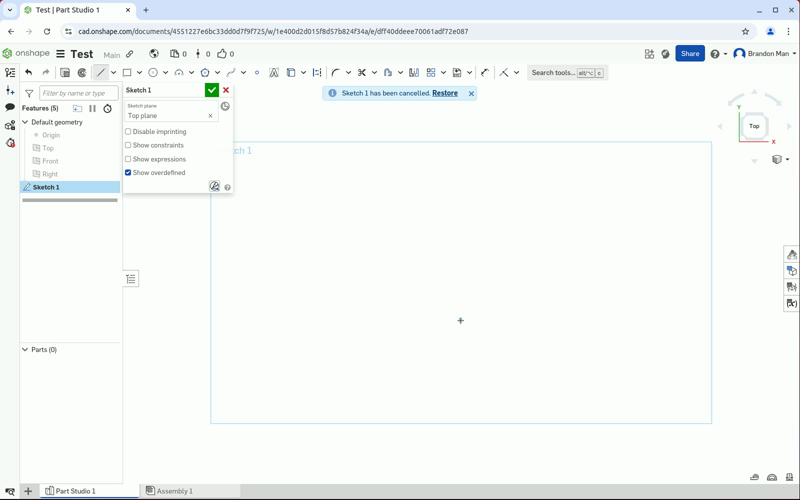
mouse_move(490, 320)
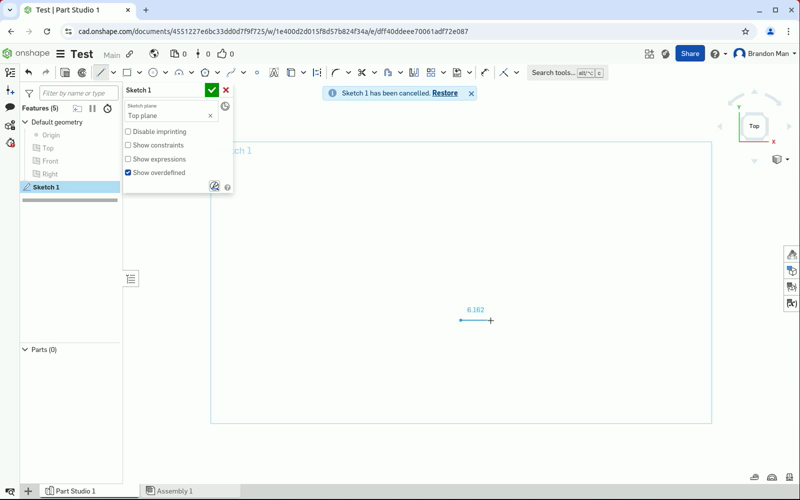
mouse_move(517, 320)
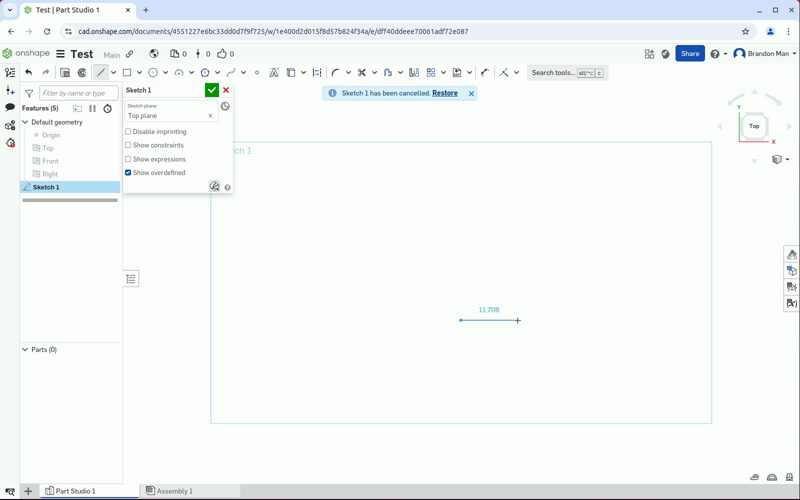
click(517, 320)
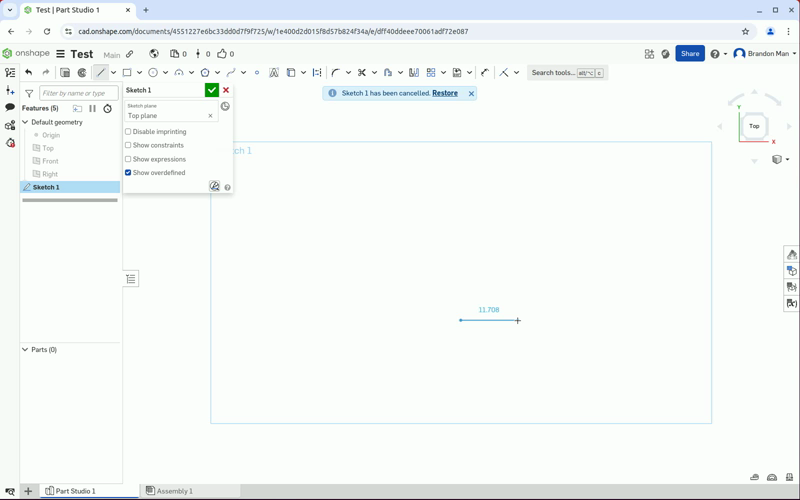
key_up(shift)
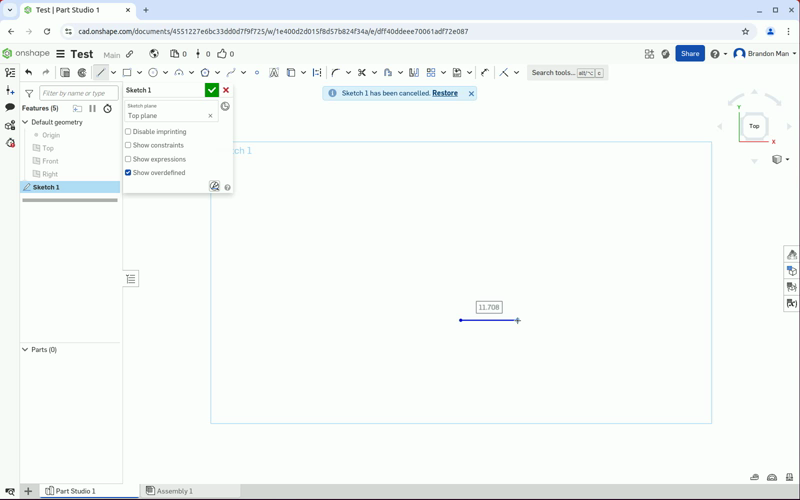
key_down(shift)
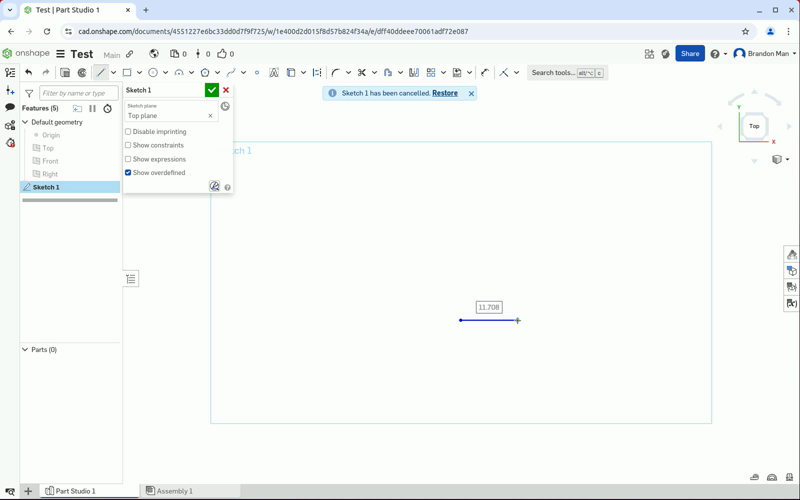
mouse_move(547, 320)
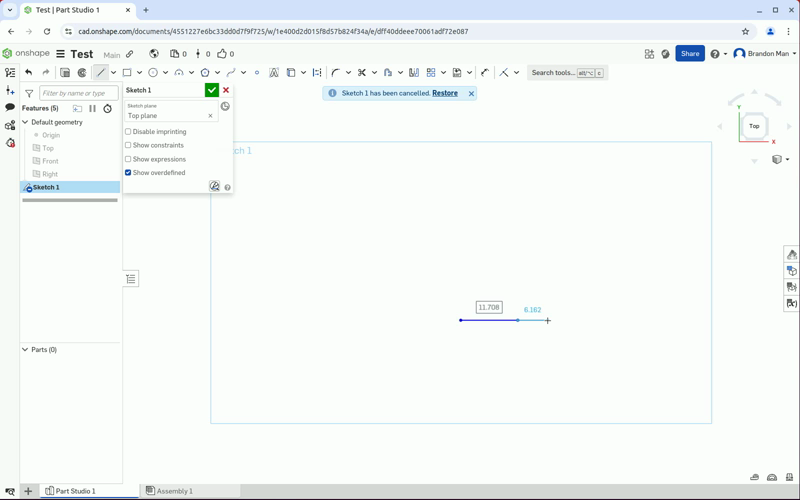
mouse_move(517, 282)
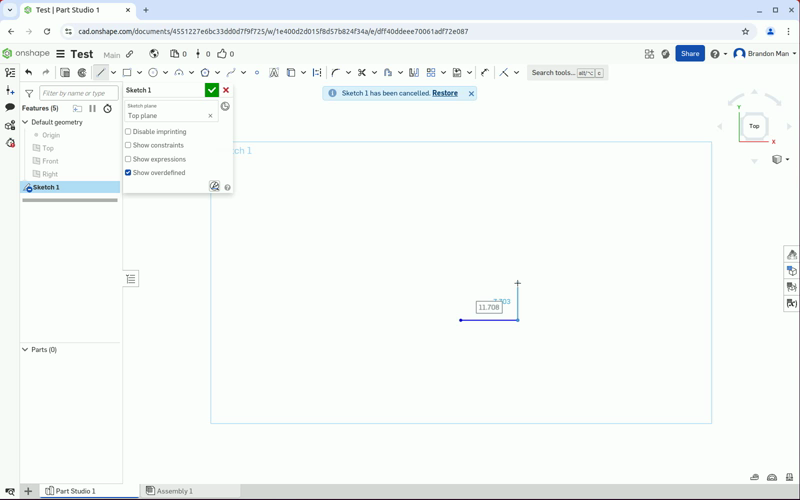
click(517, 282)
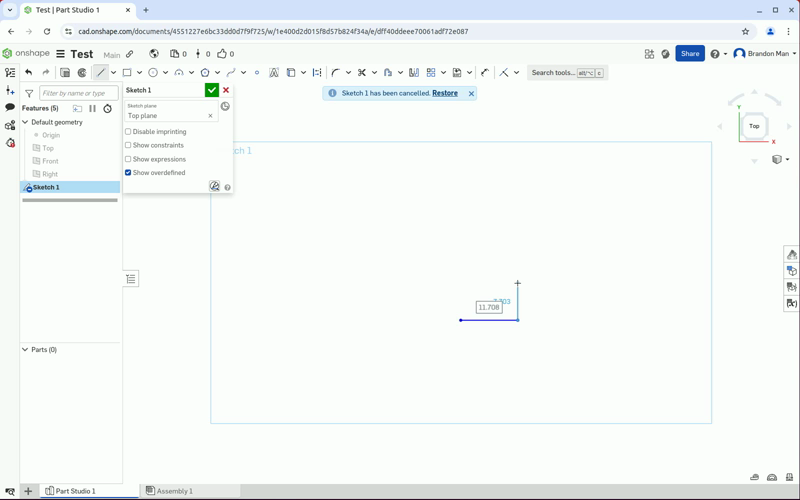
key_up(shift)
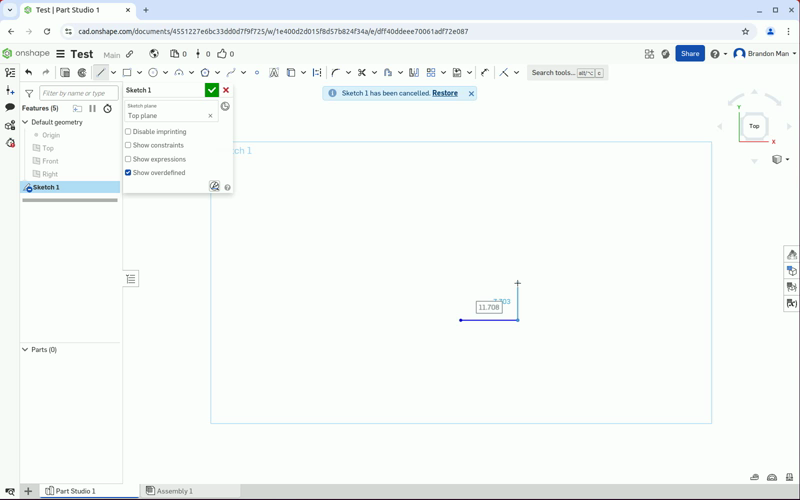
key_down(shift)
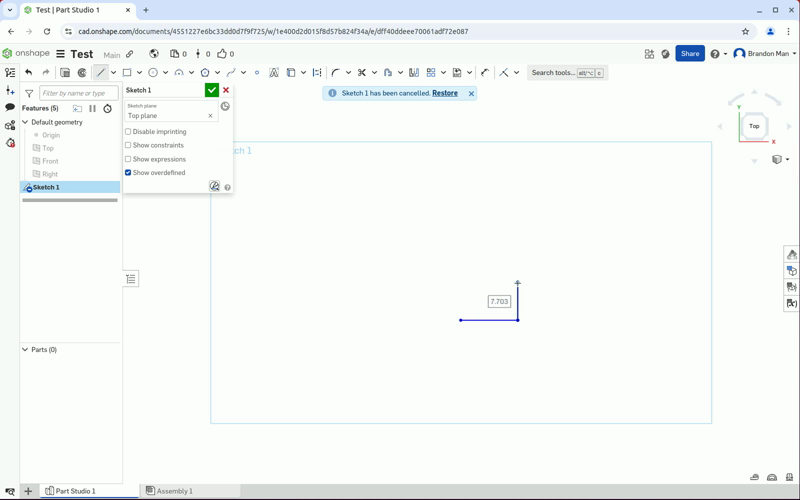
mouse_move(547, 282)
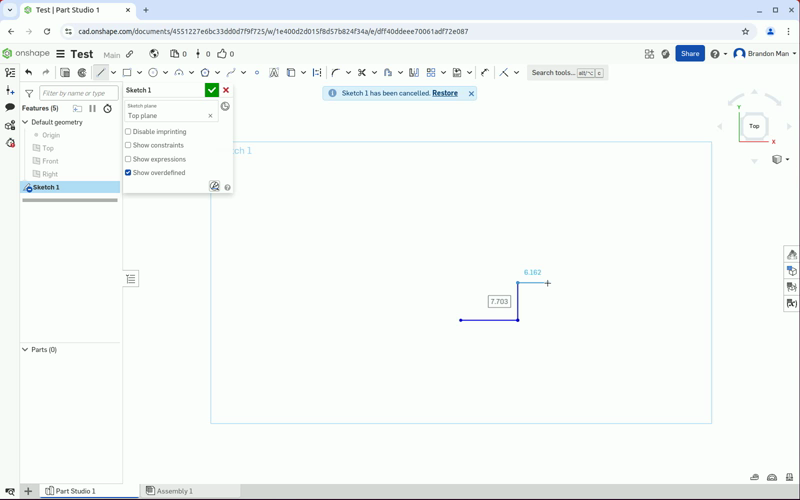
mouse_move(573, 282)
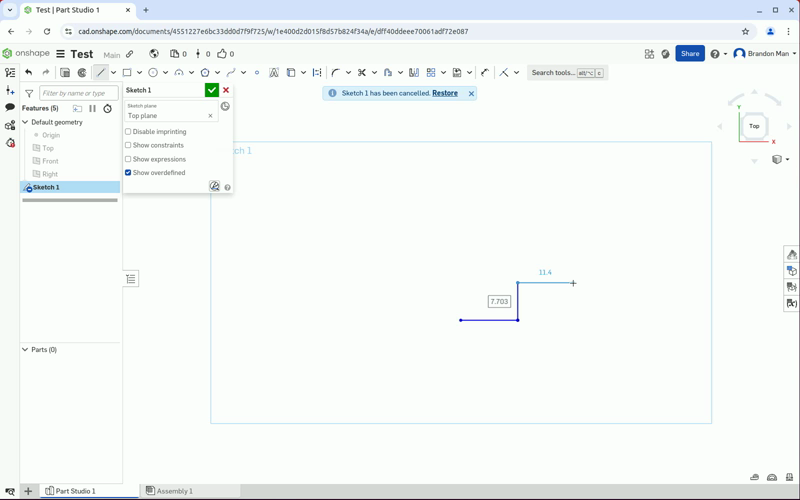
click(573, 282)
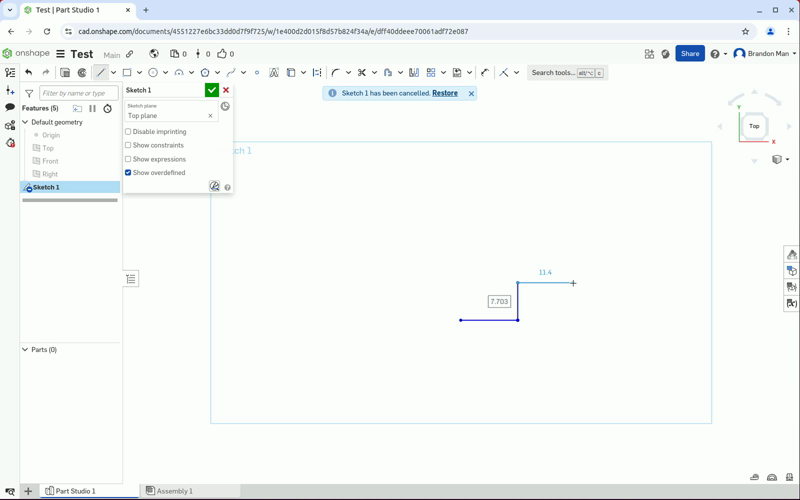
key_up(shift)
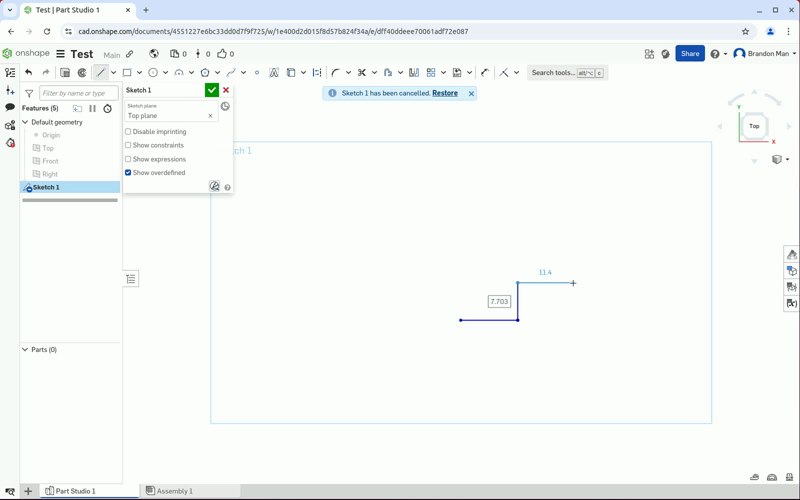
key_down(shift)
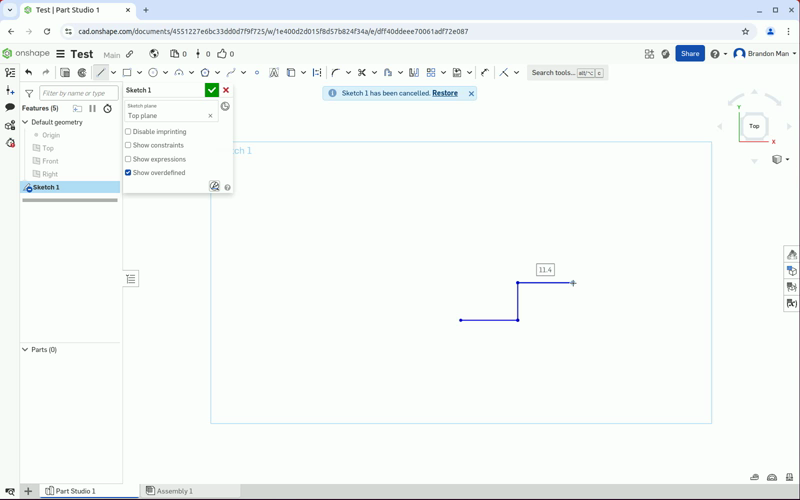
mouse_move(589, 282)
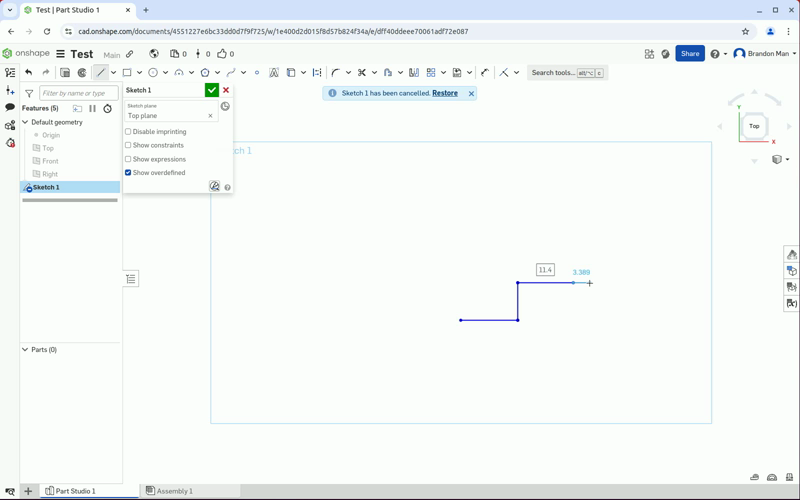
mouse_move(573, 245)
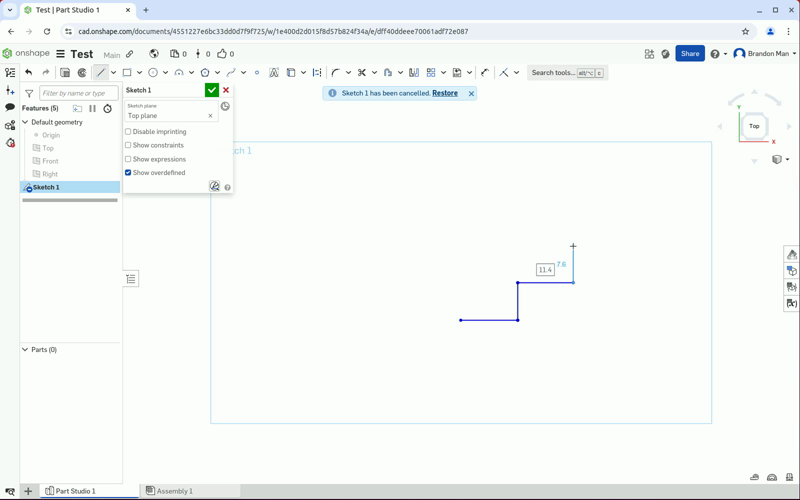
click(573, 245)
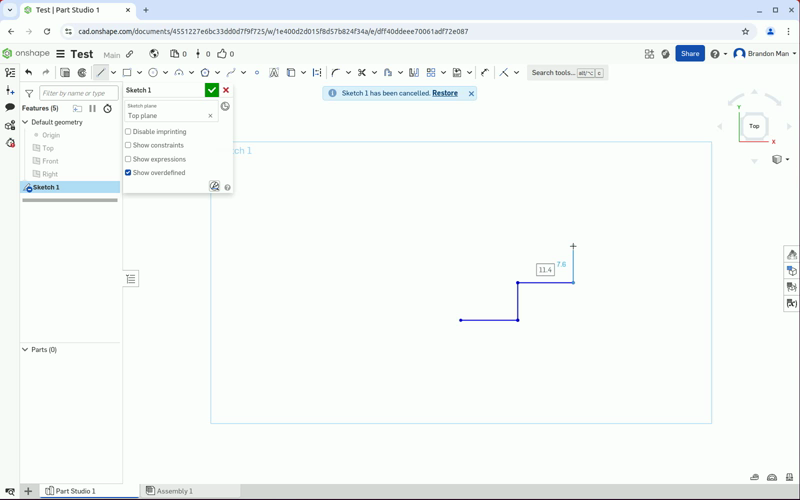
key_up(shift)
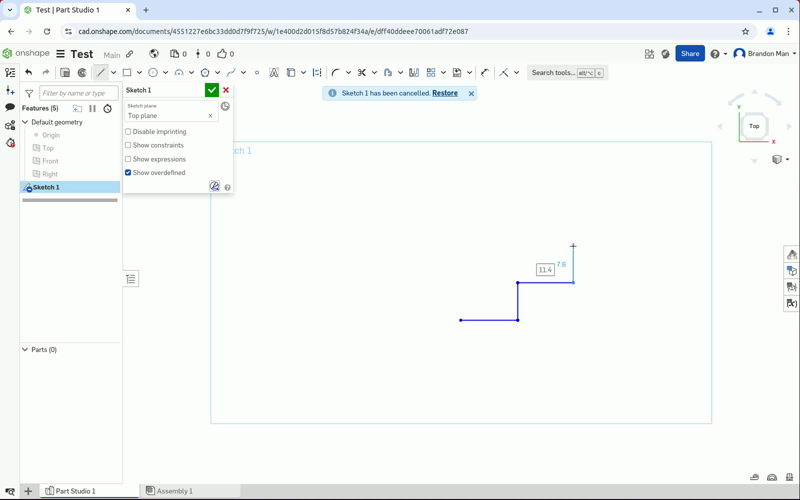
key_down(shift)
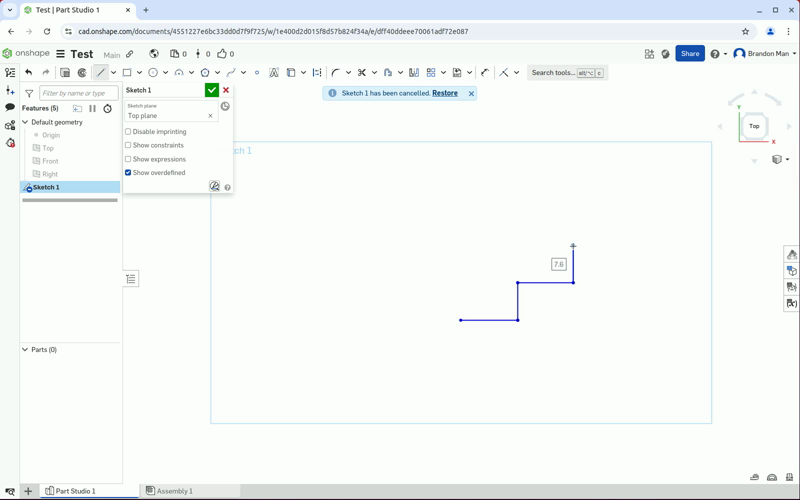
mouse_move(460, 245)
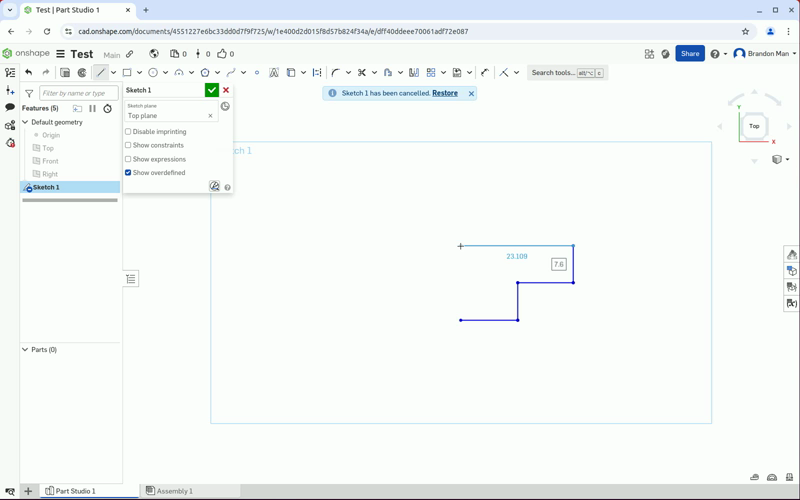
click(460, 245)
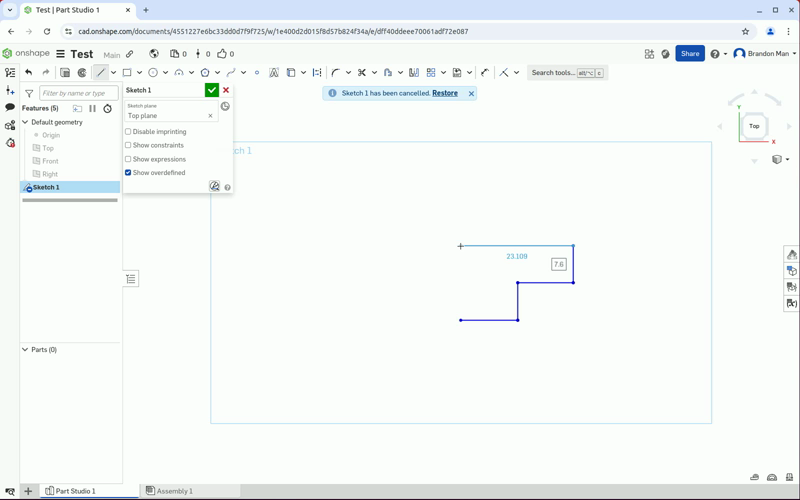
key_up(shift)
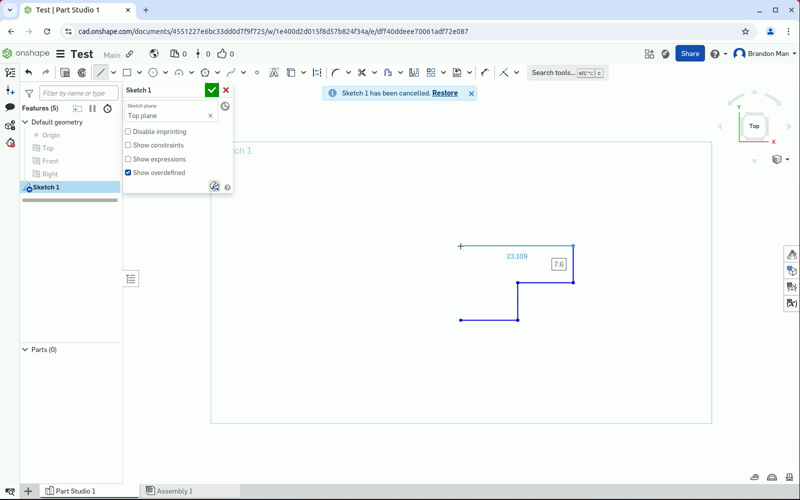
key_down(shift)
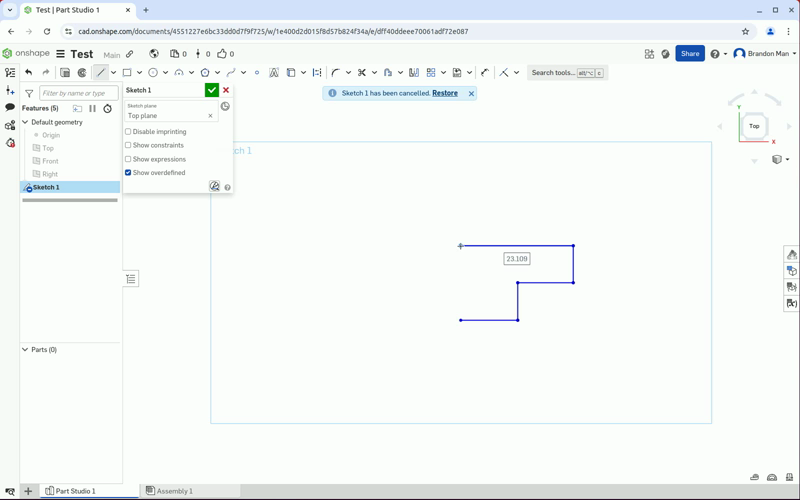
mouse_move(490, 245)
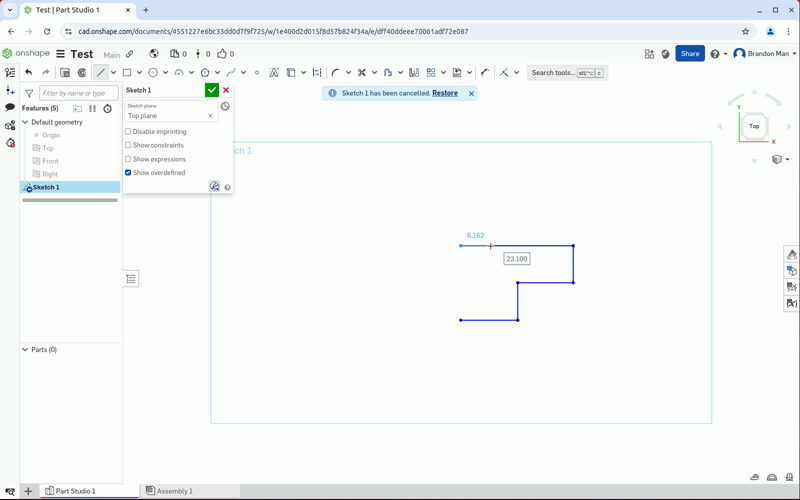
mouse_move(460, 282)
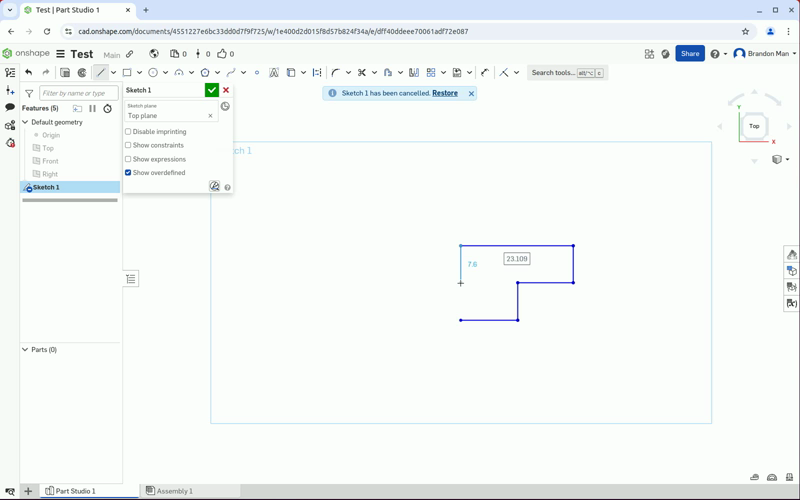
click(460, 282)
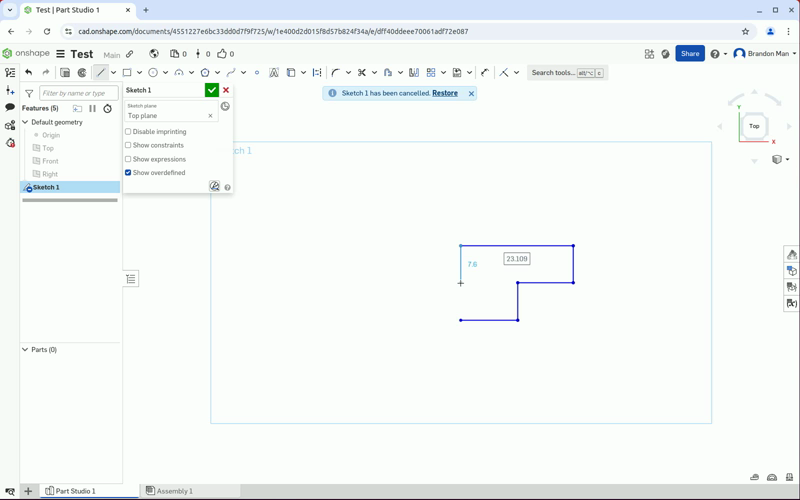
key_up(shift)
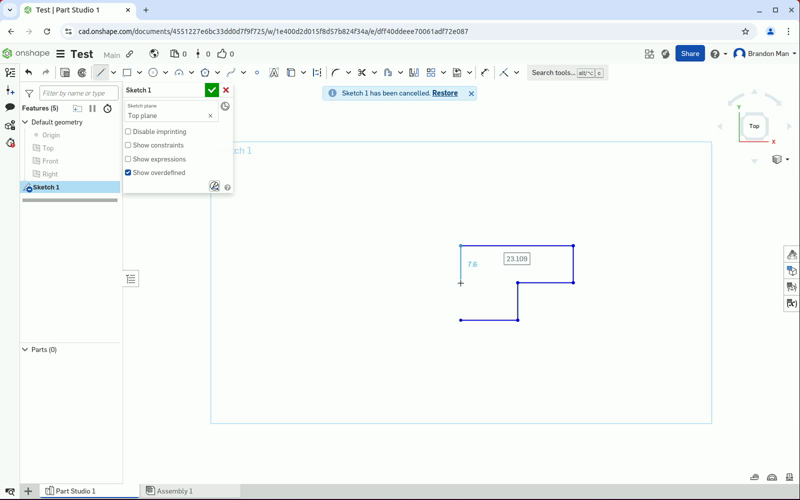
mouse_move(490, 282)
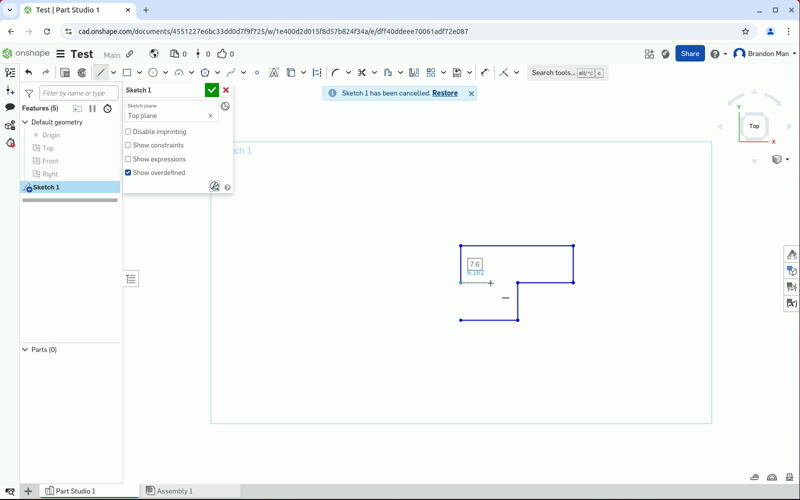
key_down(shift)
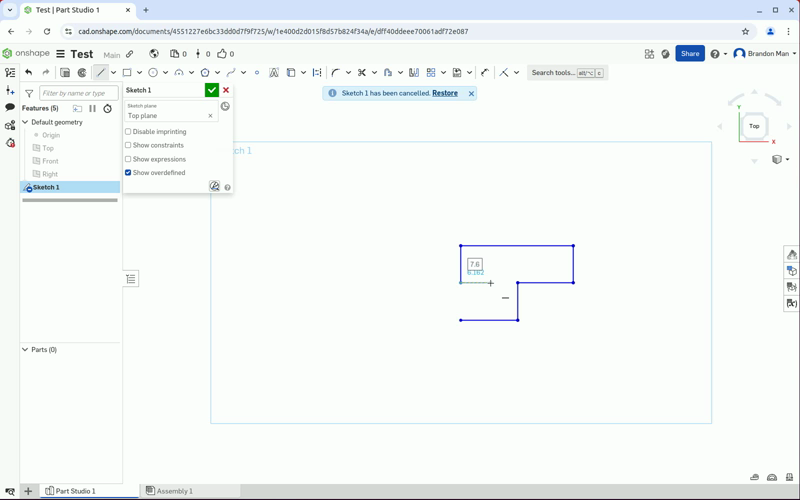
mouse_move(460, 320)
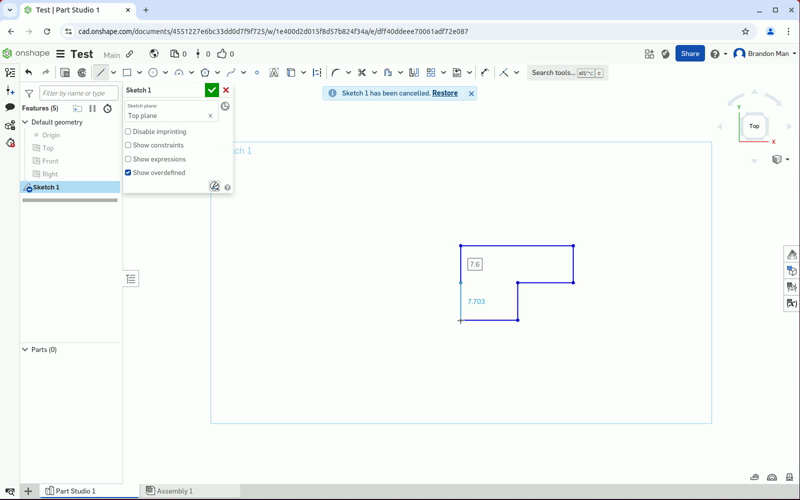
key_up(shift)
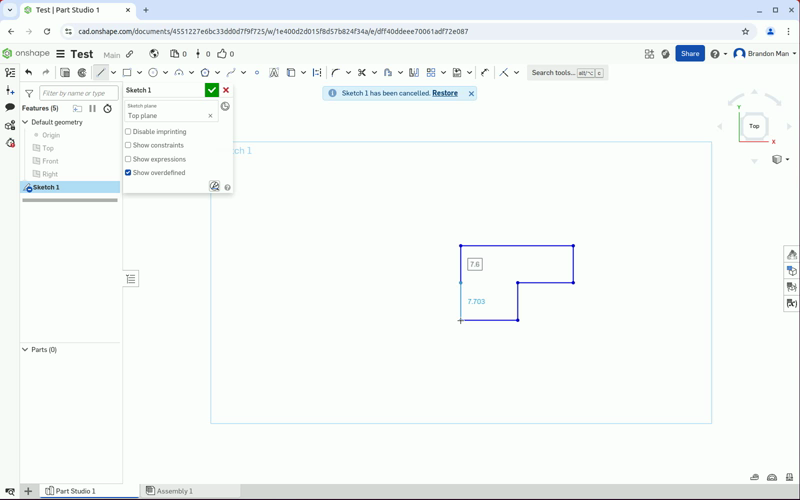
click(460, 320)
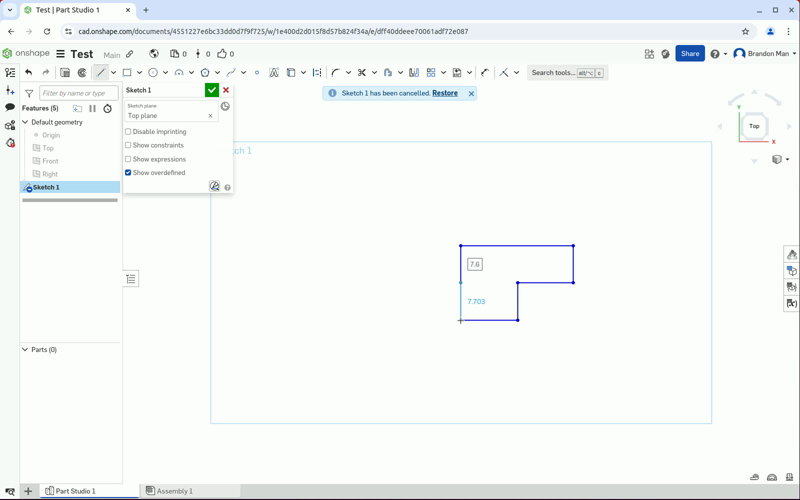
key(esc)
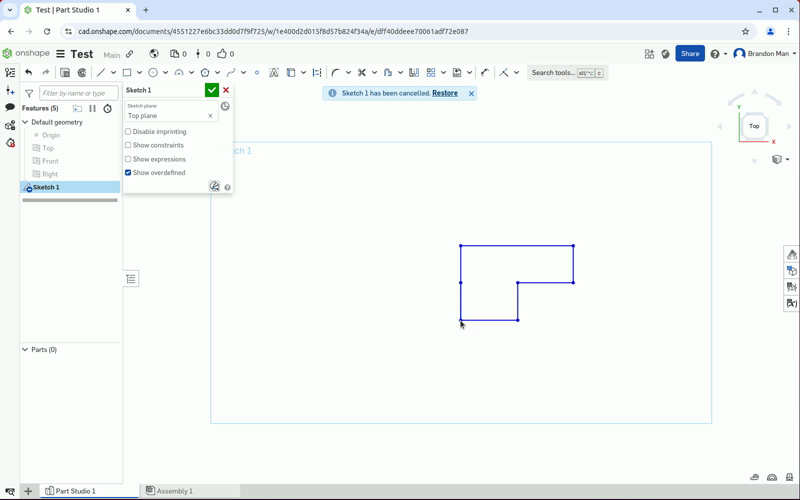
mouse_move(467, 250)
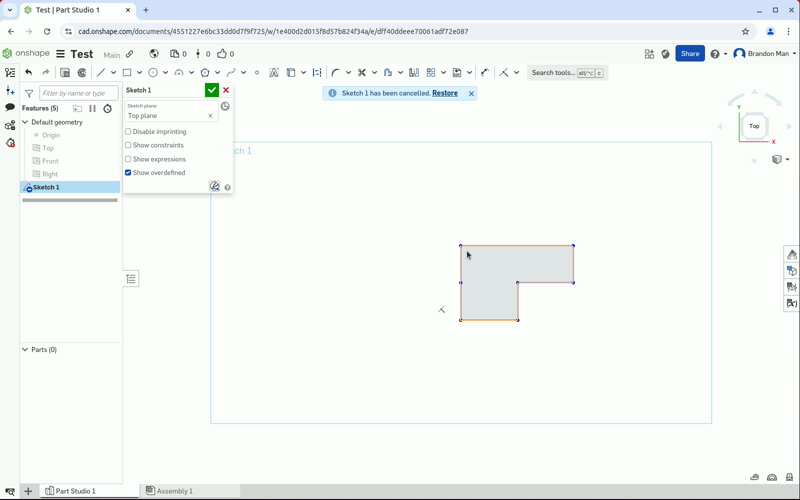
click(467, 250)
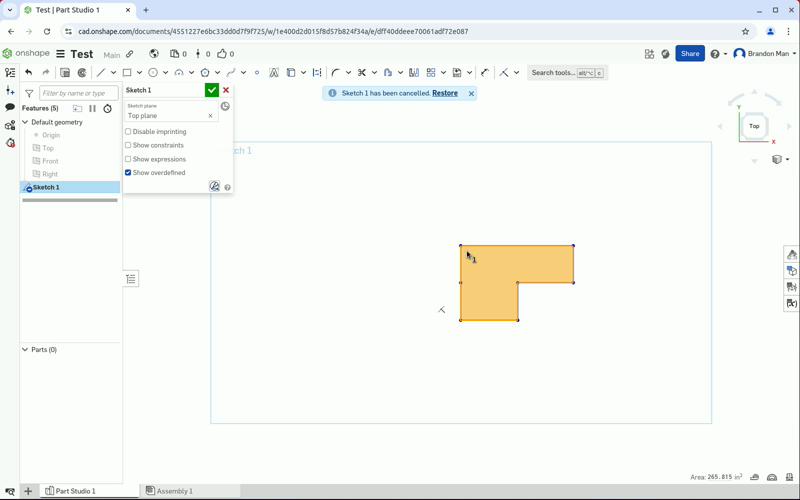
mouse_move(73, 352)
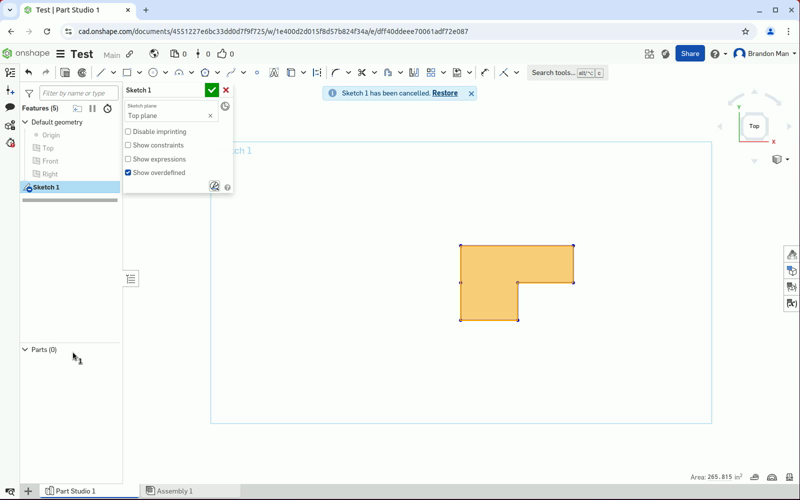
key(shift+y)
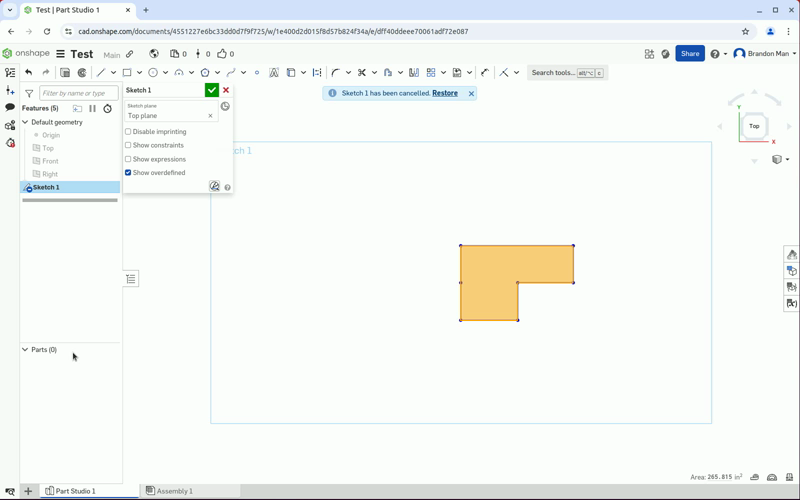
key(shift+e)
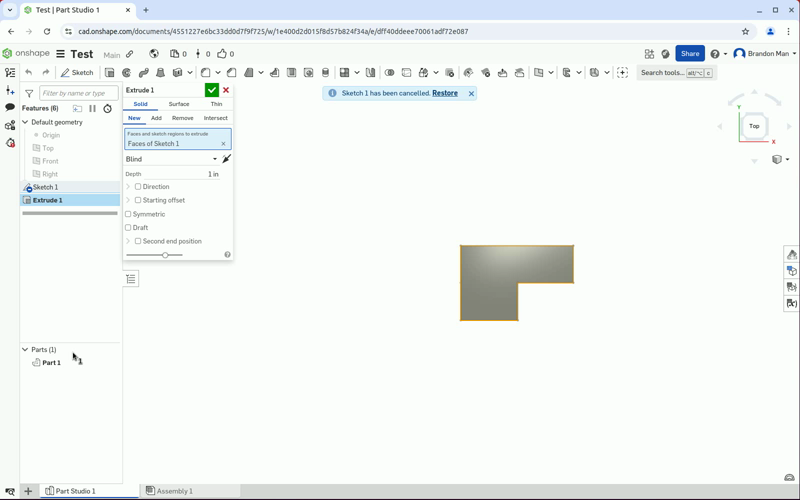
mouse_move(143, 106)
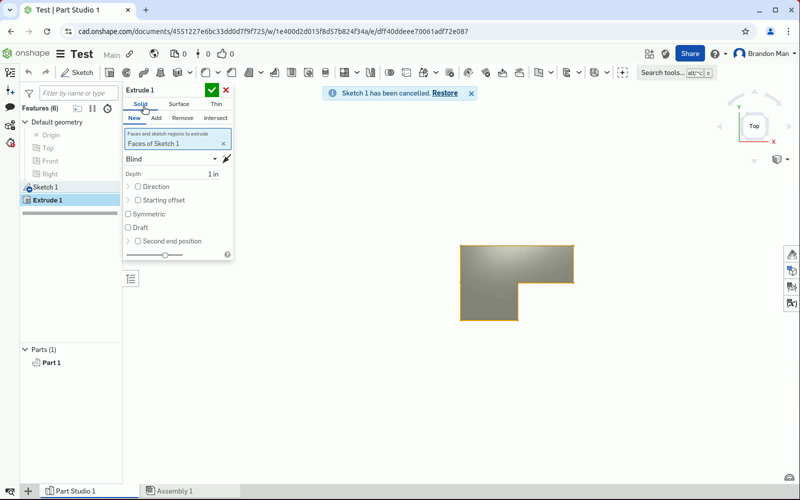
click(143, 106)
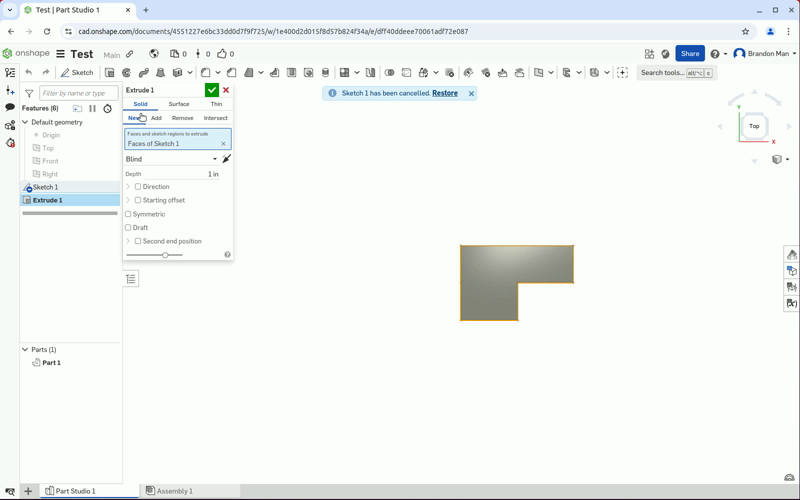
mouse_move(137, 120)
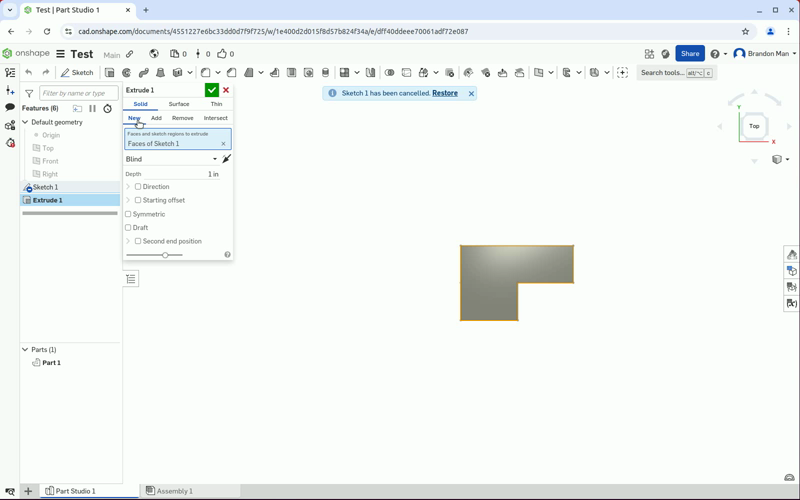
click(137, 120)
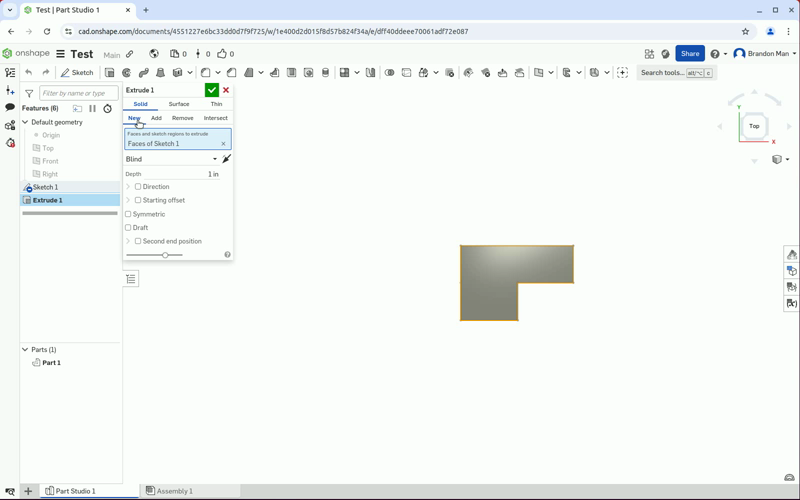
key(tab, 4)
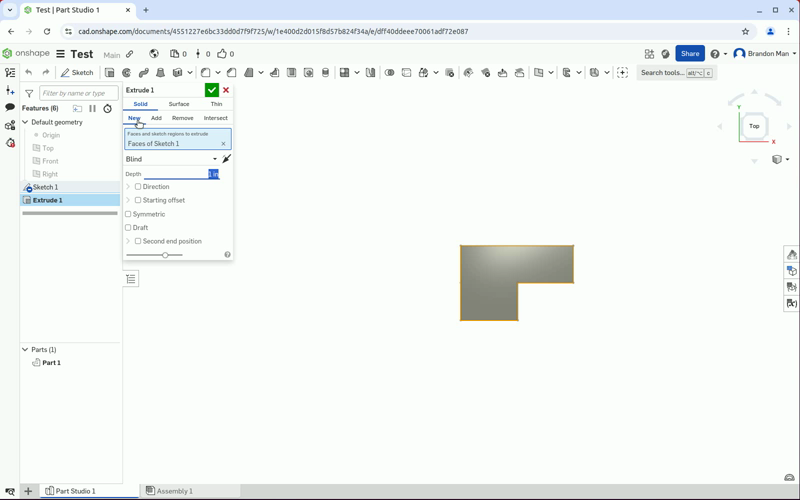
text(7.703)
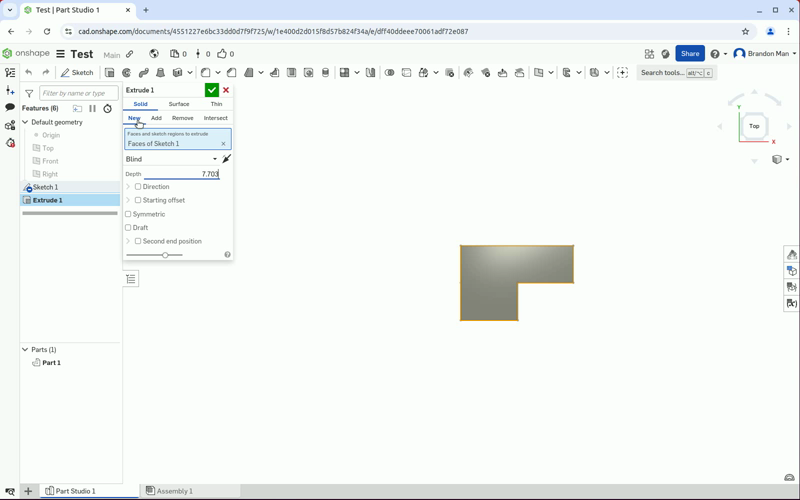
key(enter)
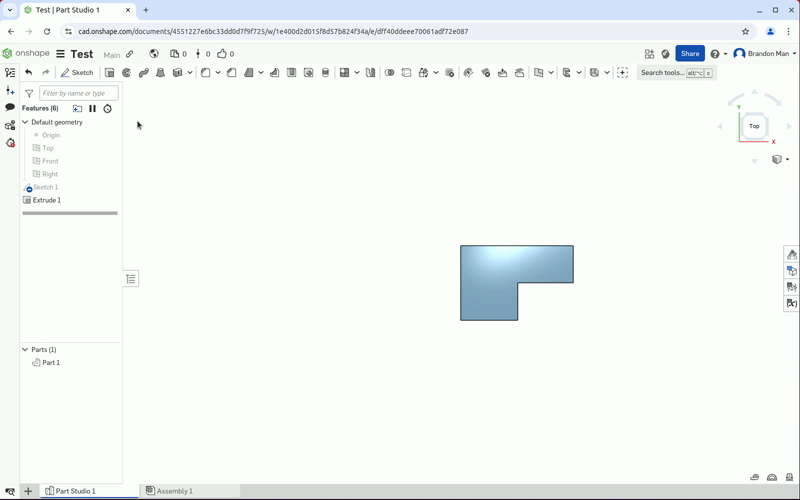
key(shift+h)
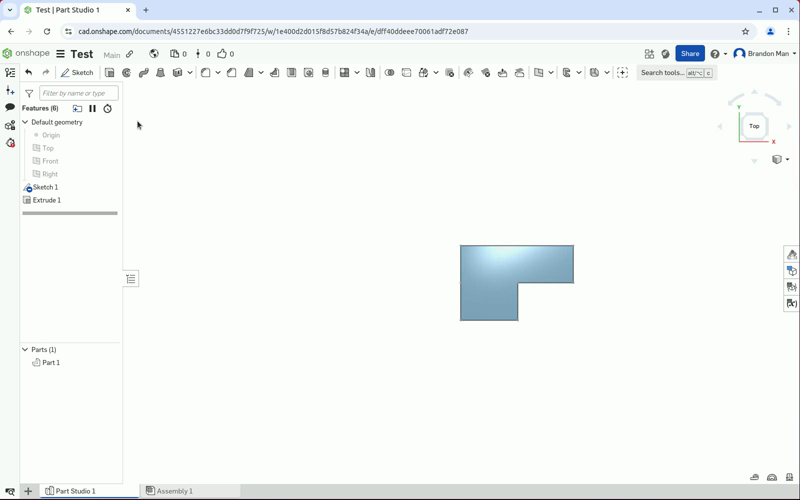
key(shift+h)
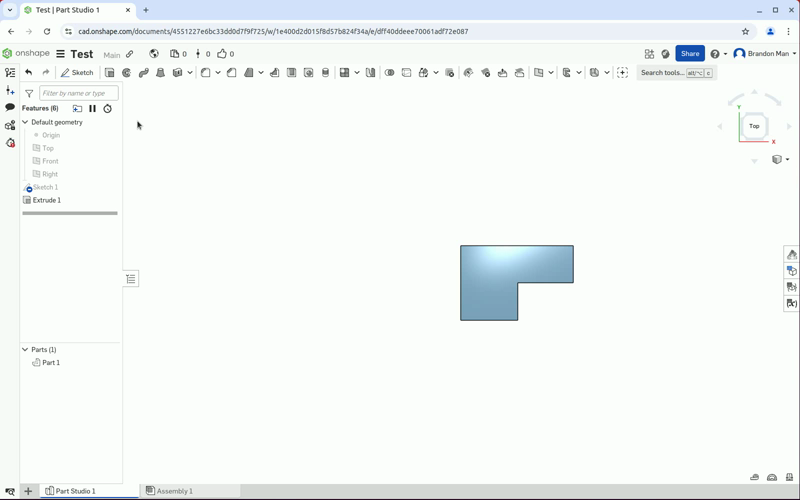
mouse_move(73, 189)
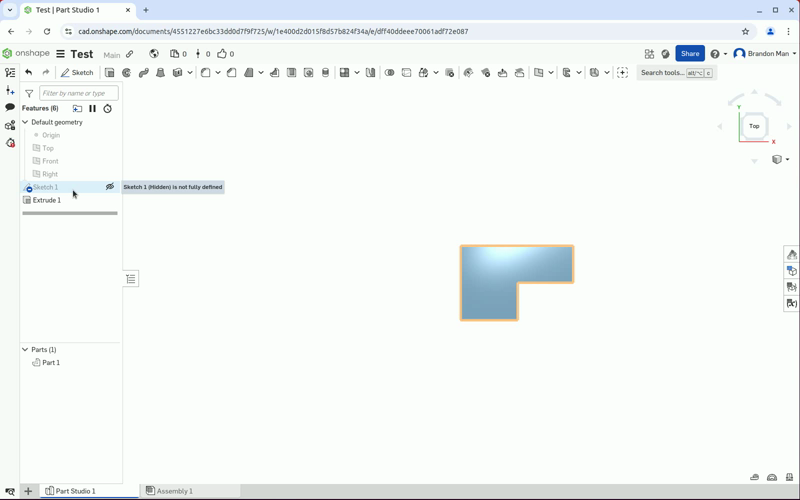
click(73, 189)
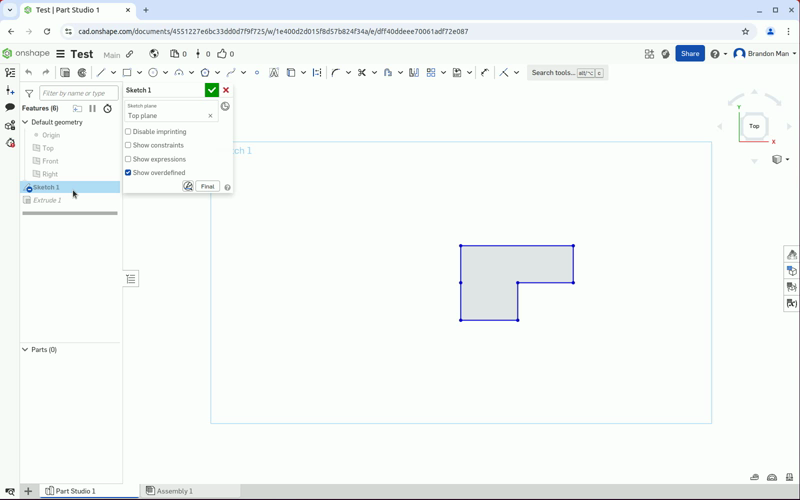
mouse_move(229, 92)
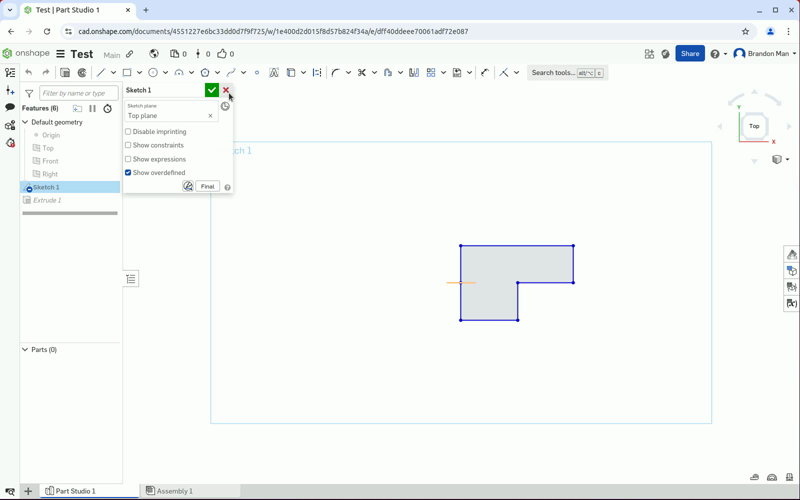
click(229, 92)
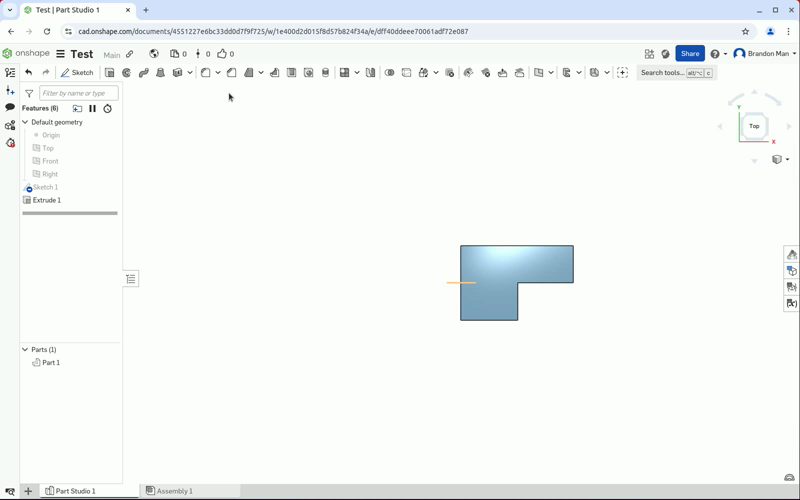
mouse_move(541, 75)
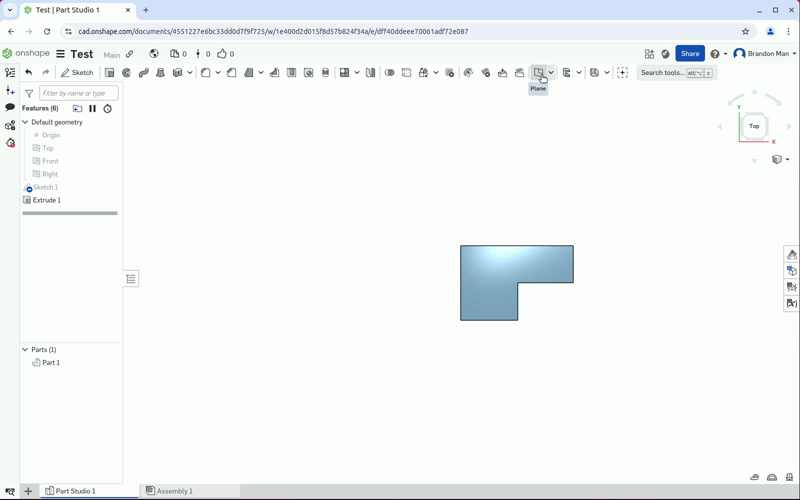
click(541, 75)
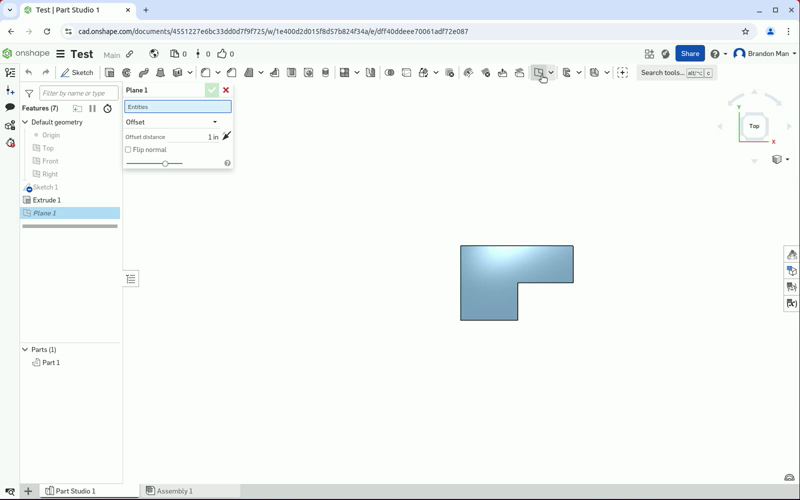
mouse_move(73, 150)
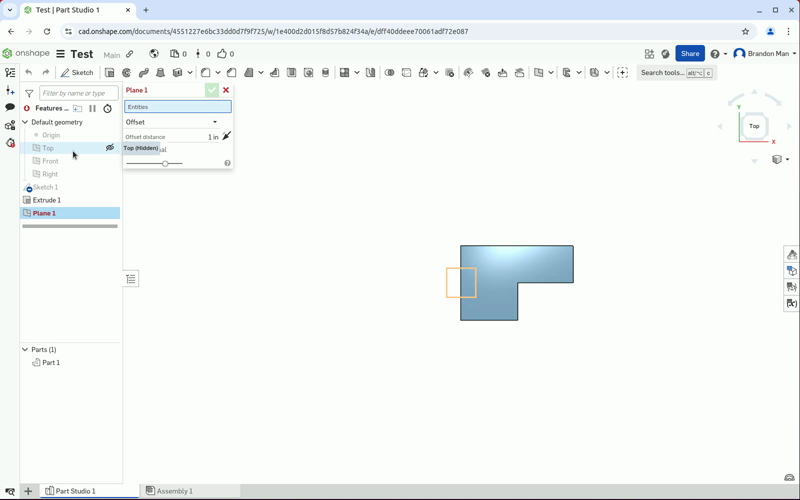
click(73, 150)
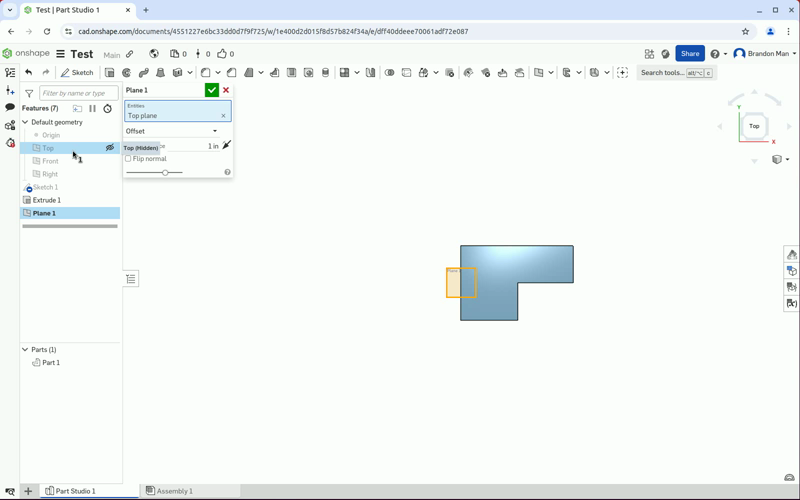
key(tab, 2)
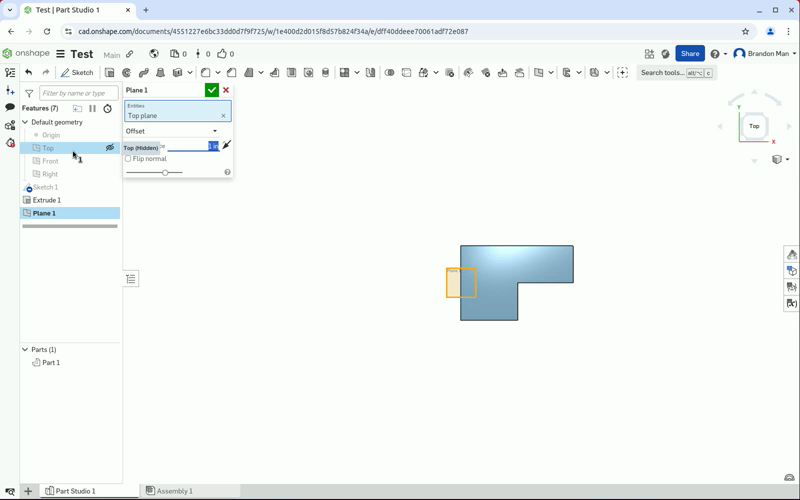
text(7.703)
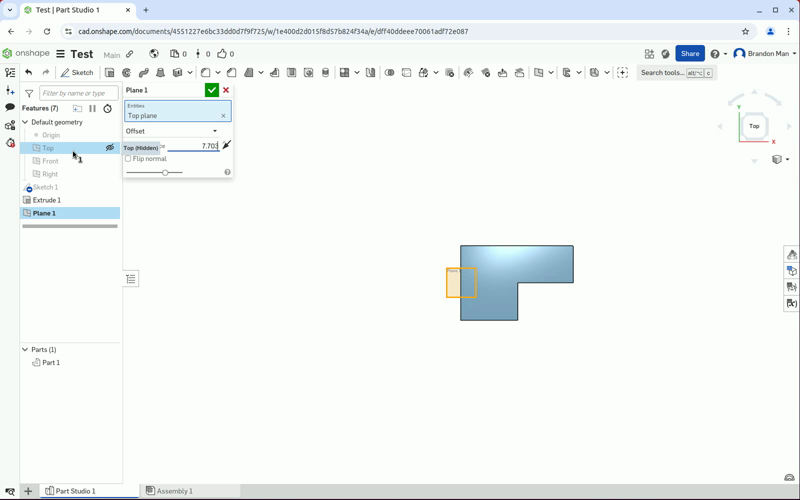
key(enter, 2)
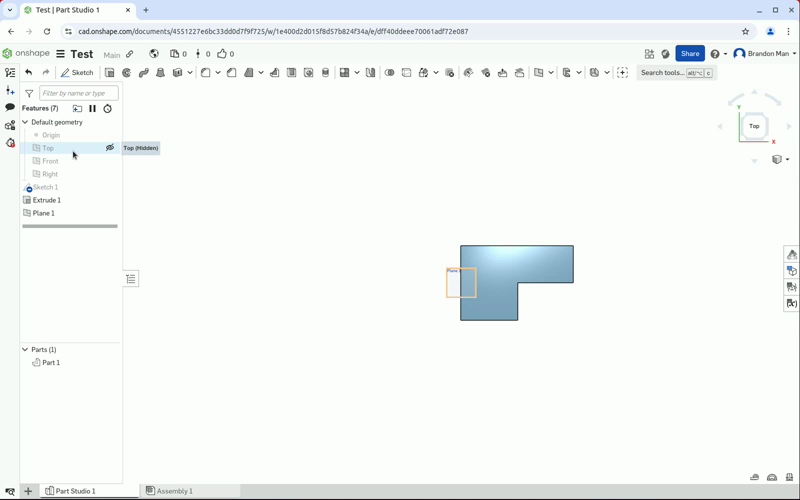
key(shift+s)
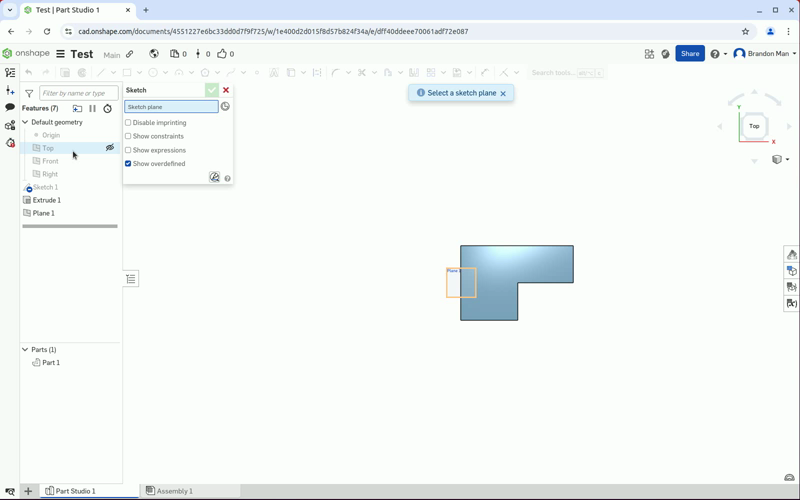
mouse_move(73, 215)
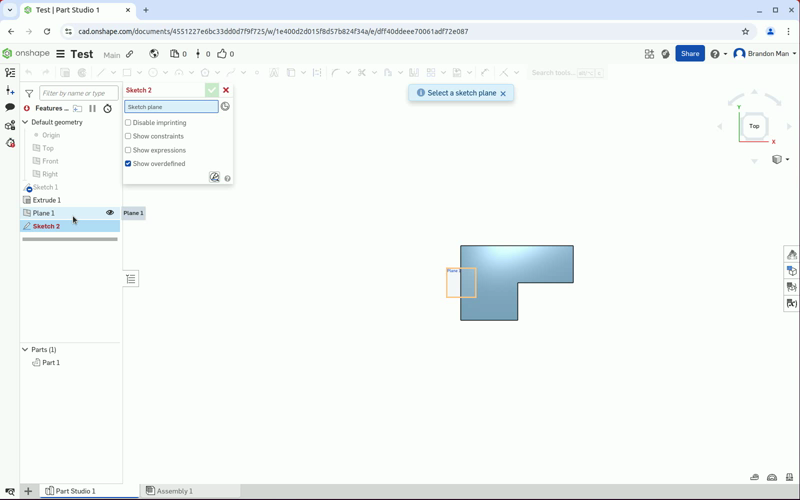
click(73, 215)
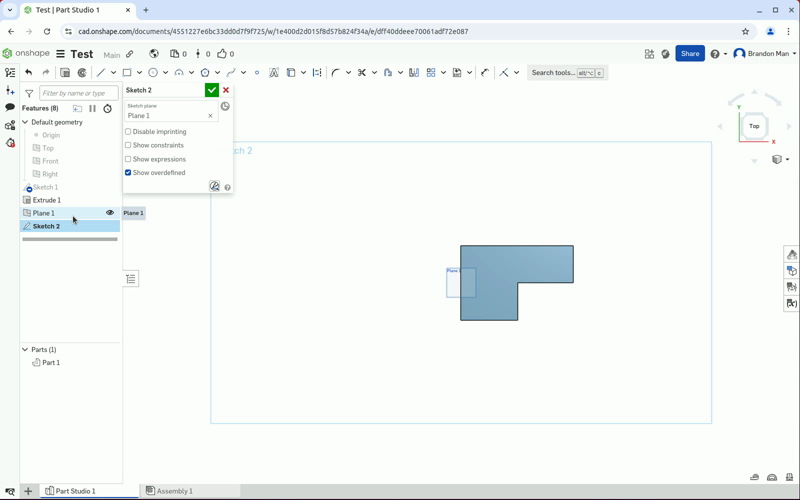
mouse_move(73, 352)
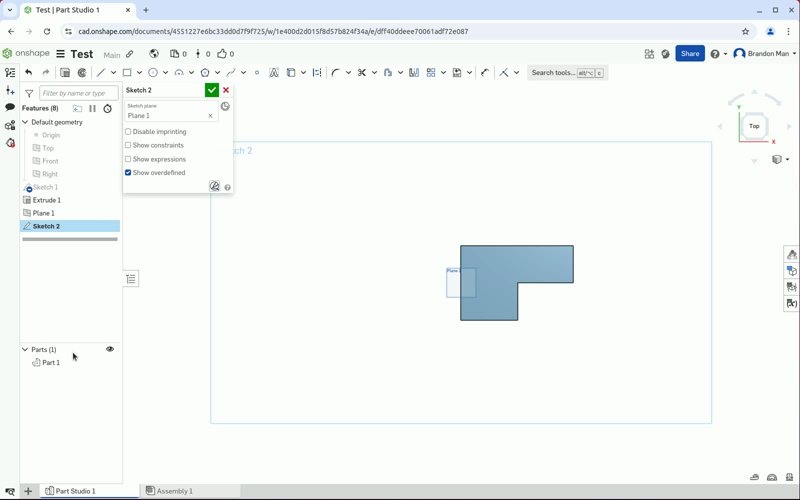
key(y)
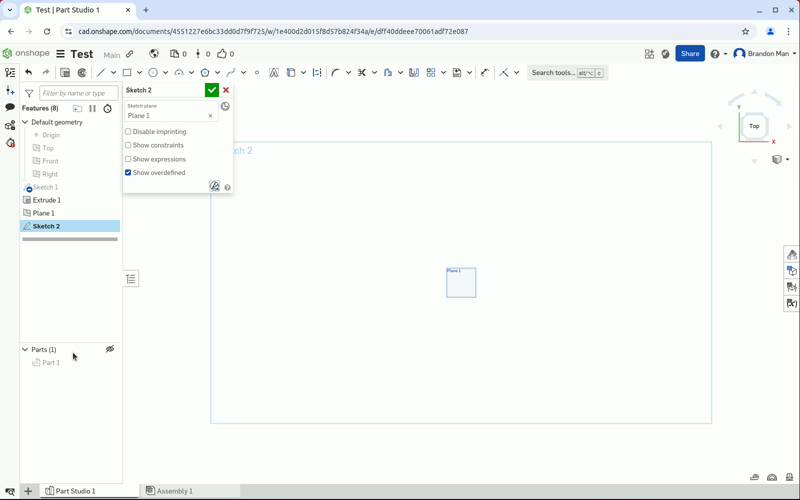
key(l)
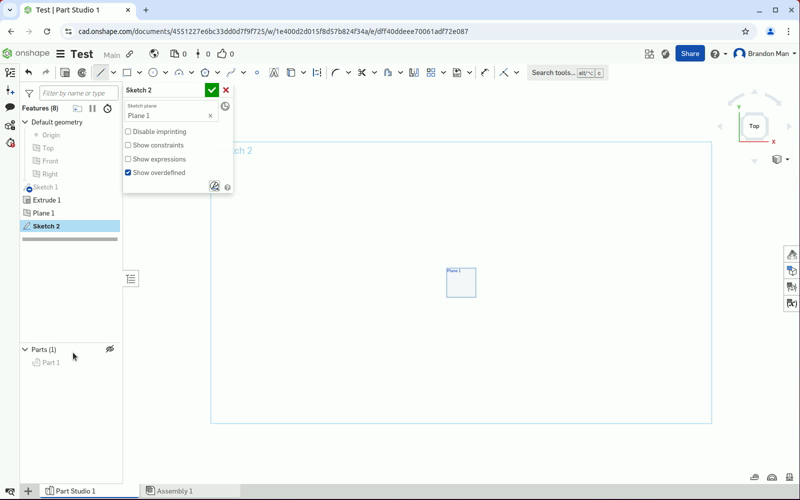
key_down(shift)
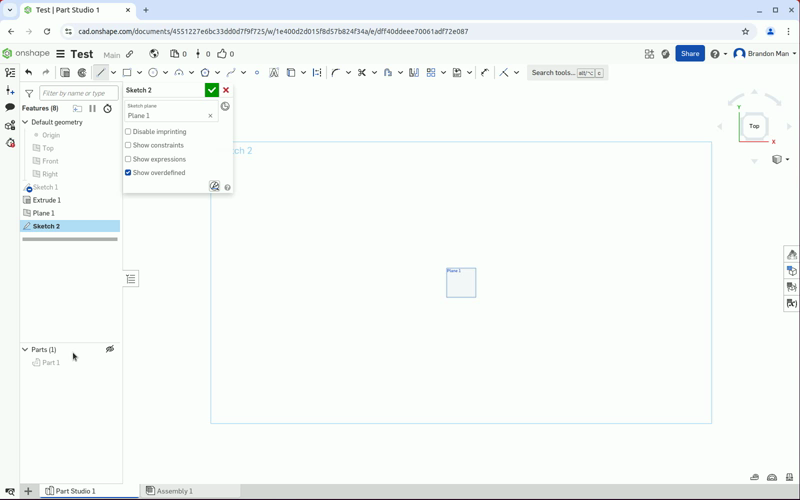
mouse_move(460, 301)
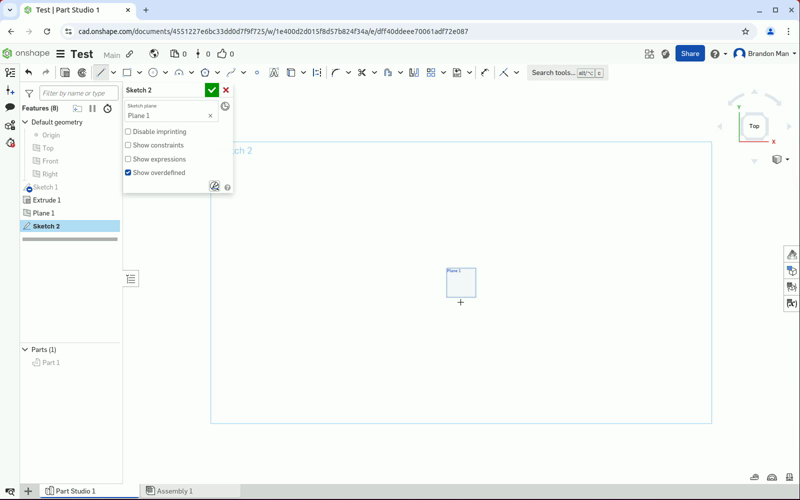
click(460, 301)
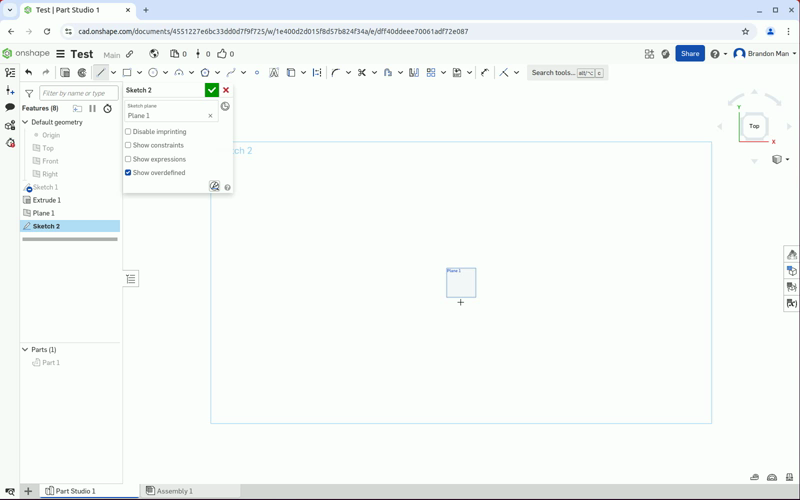
key_up(shift)
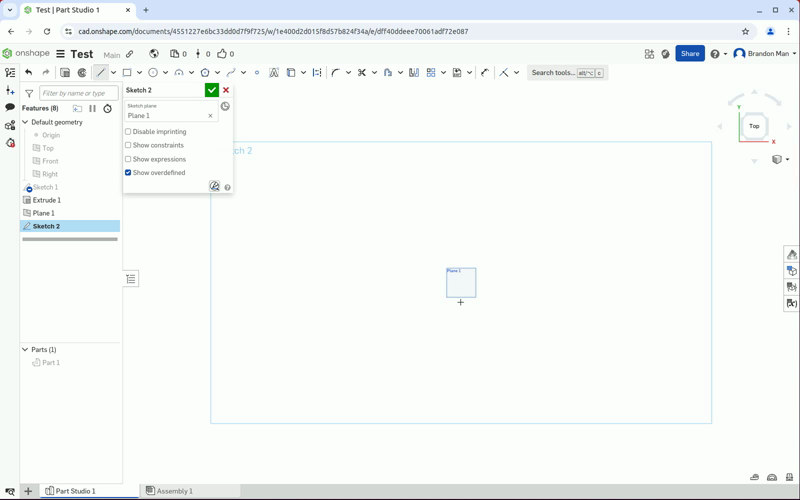
key_down(shift)
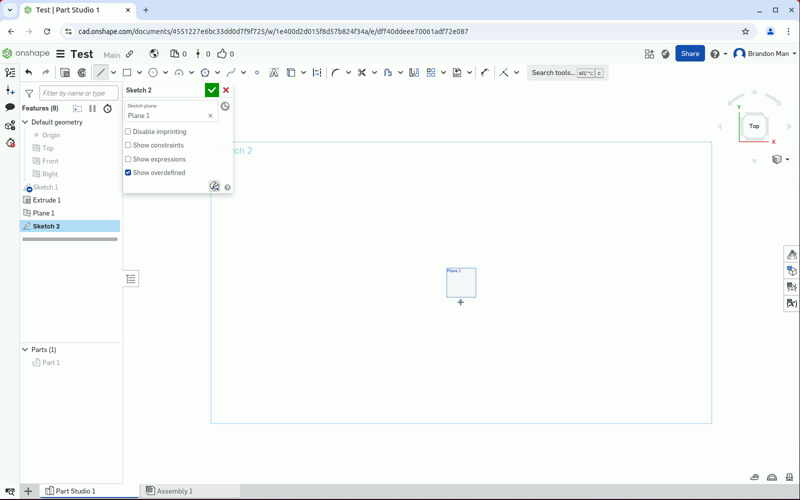
mouse_move(490, 301)
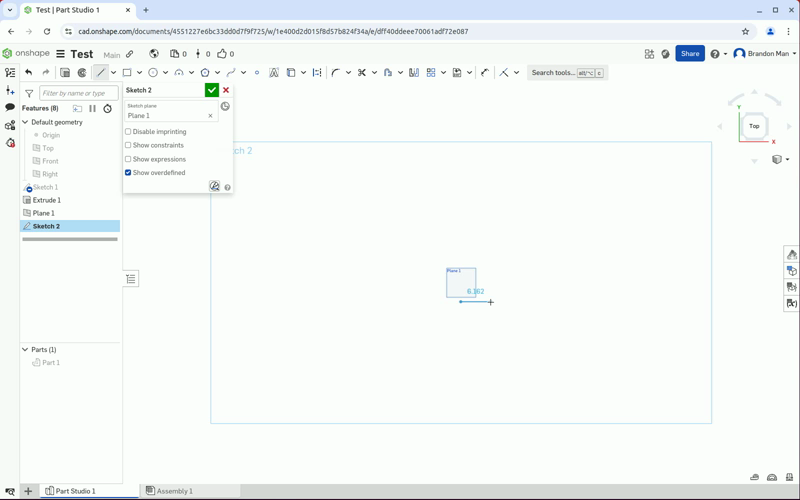
mouse_move(480, 301)
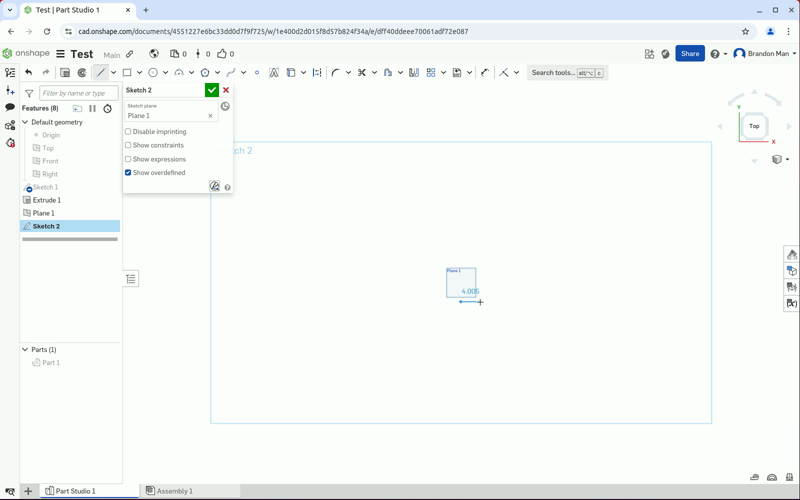
click(480, 301)
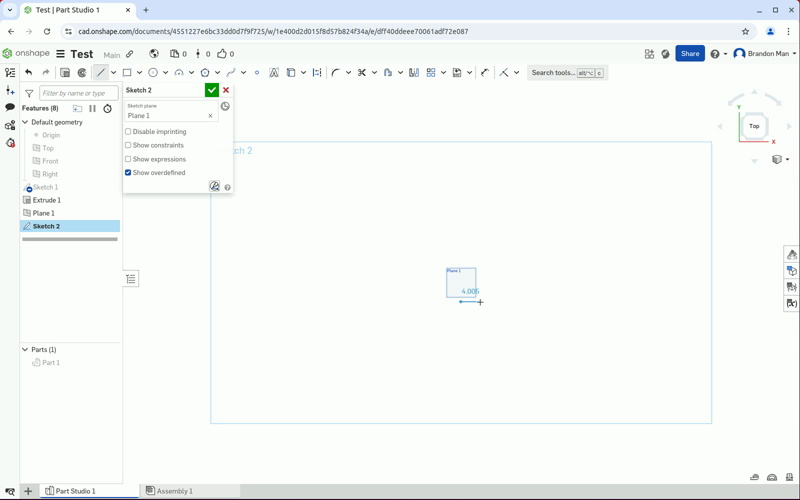
key_up(shift)
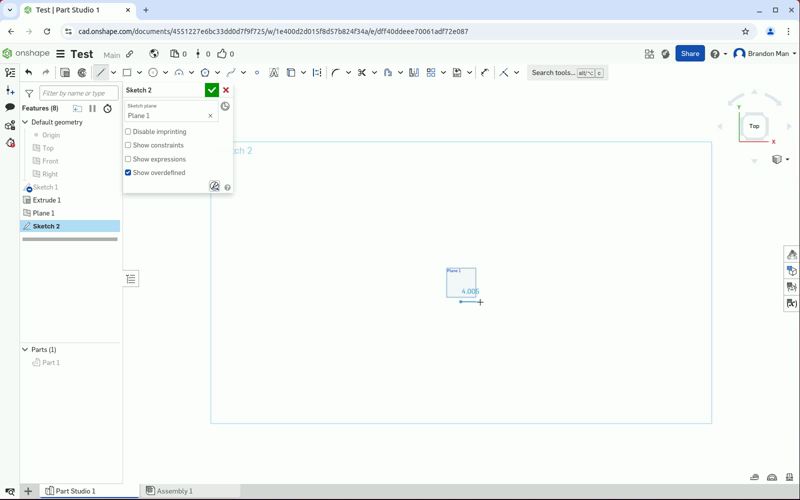
key_down(shift)
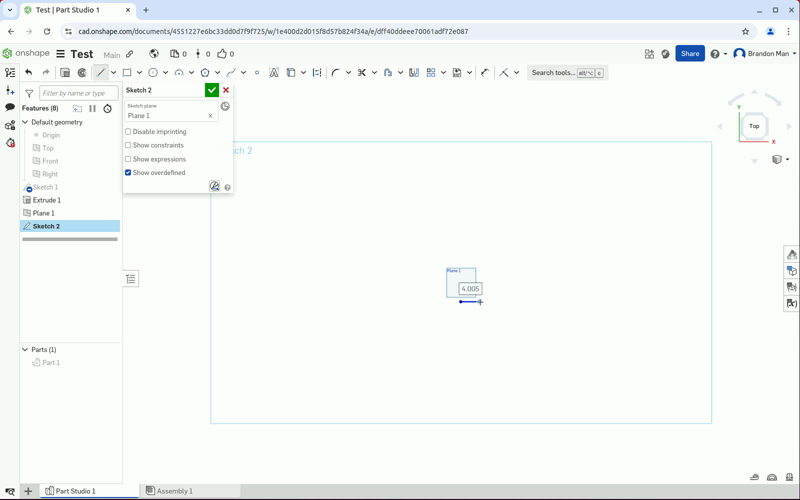
mouse_move(510, 301)
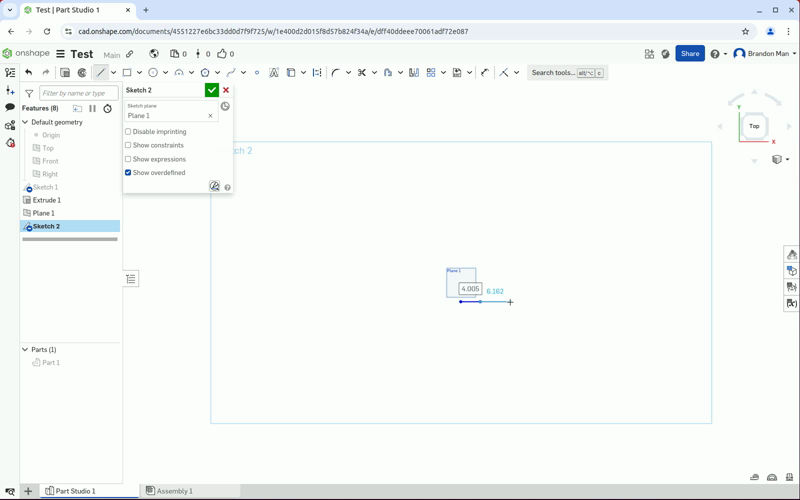
mouse_move(480, 244)
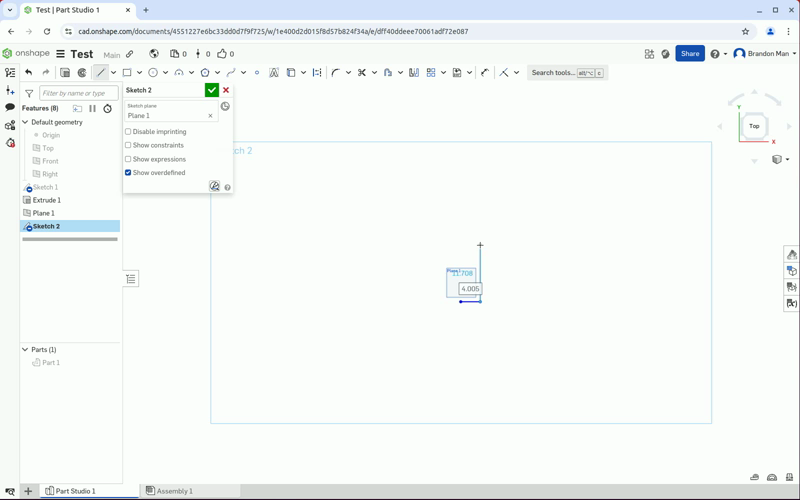
click(480, 244)
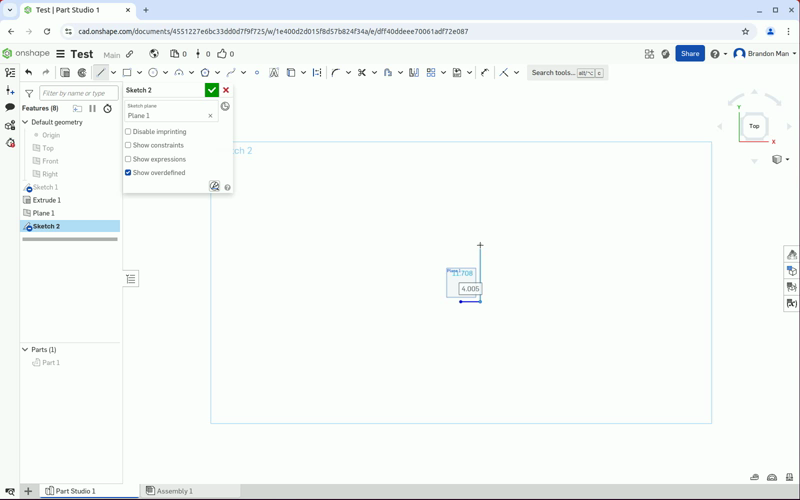
key_up(shift)
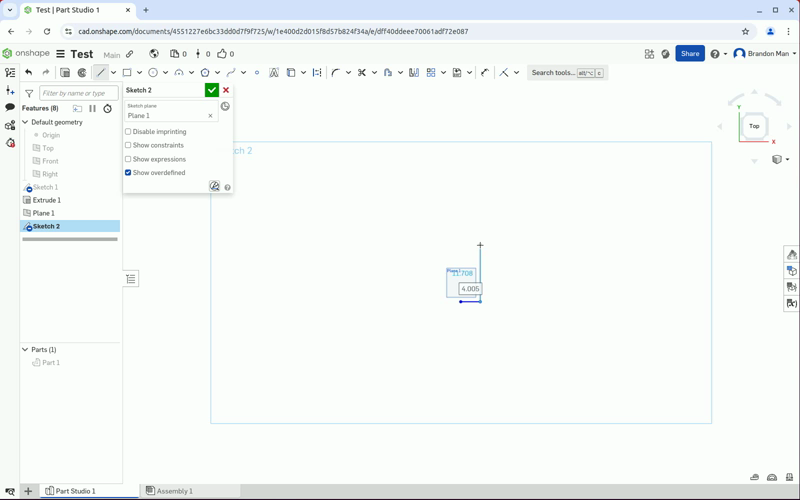
key_down(shift)
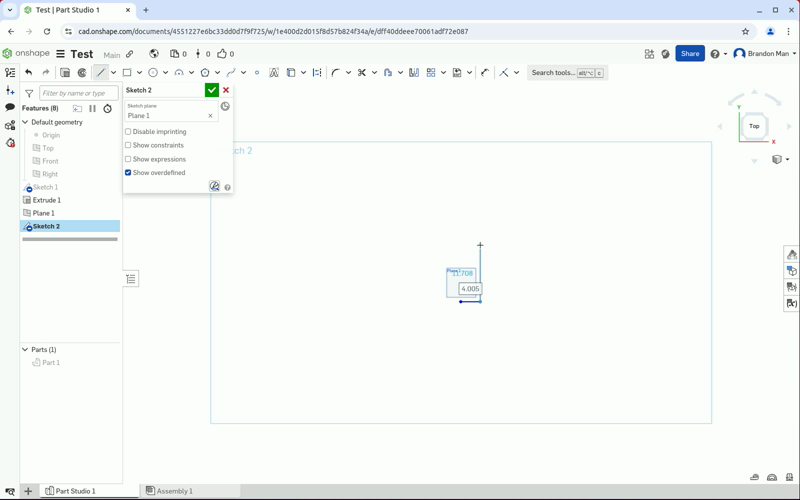
mouse_move(510, 244)
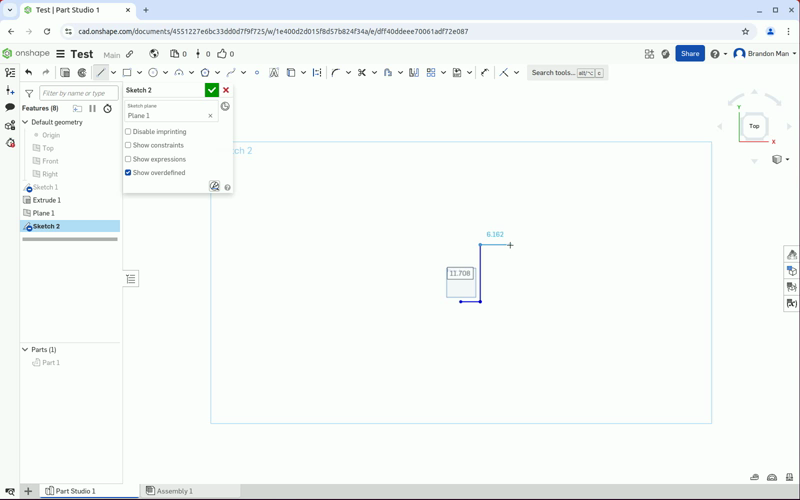
mouse_move(460, 244)
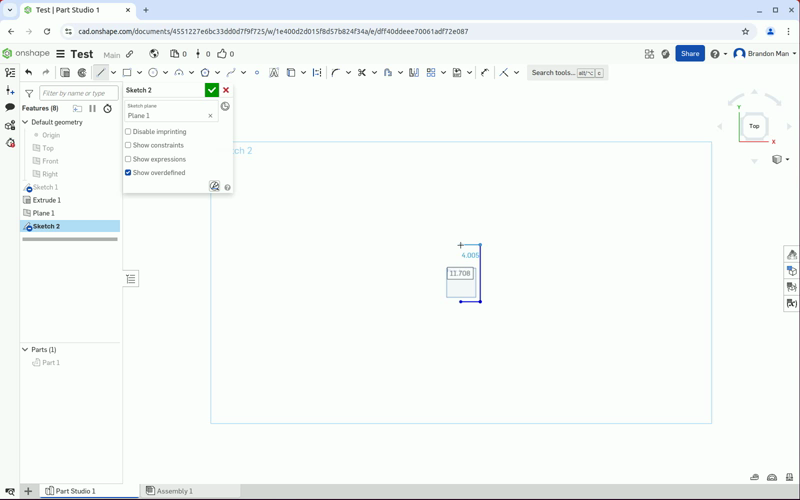
click(460, 244)
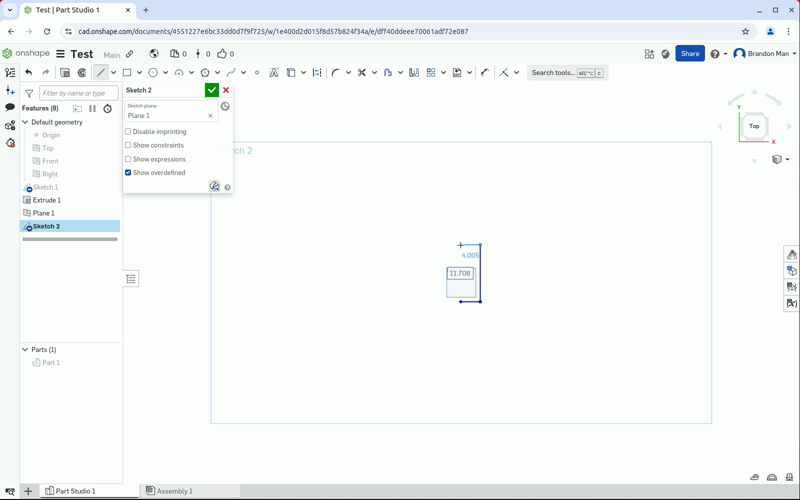
key_up(shift)
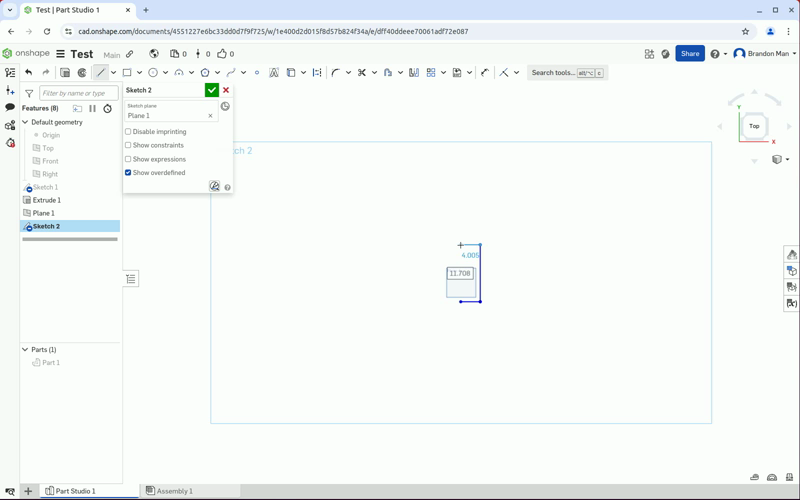
mouse_move(490, 244)
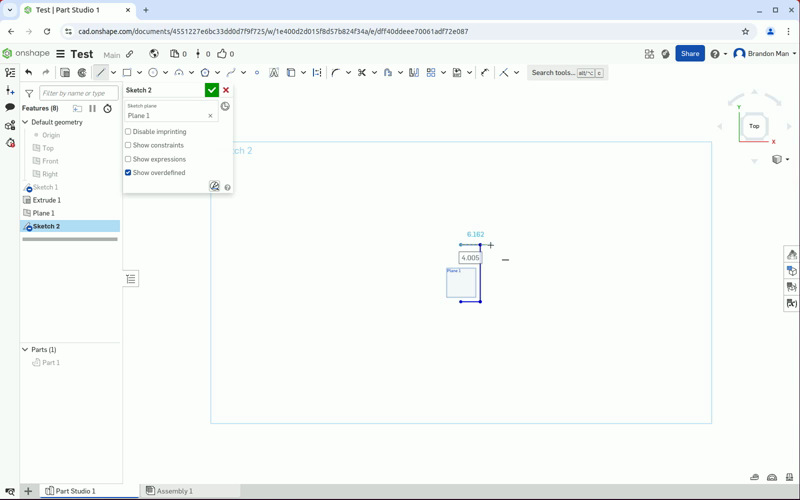
key_down(shift)
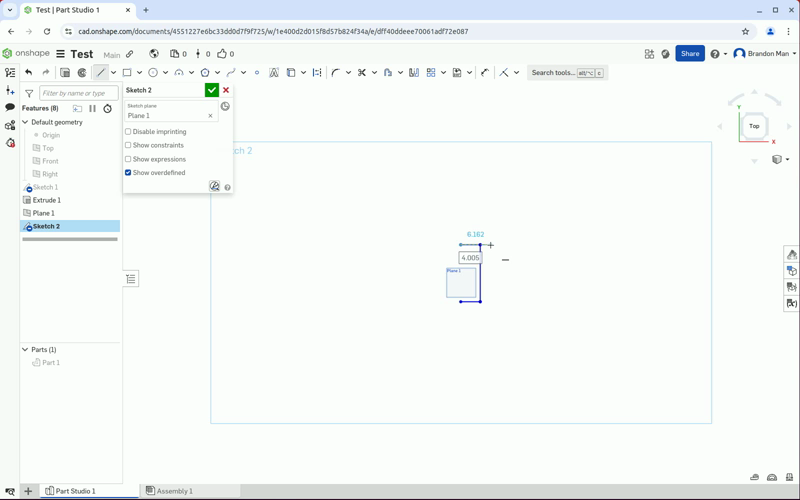
mouse_move(460, 301)
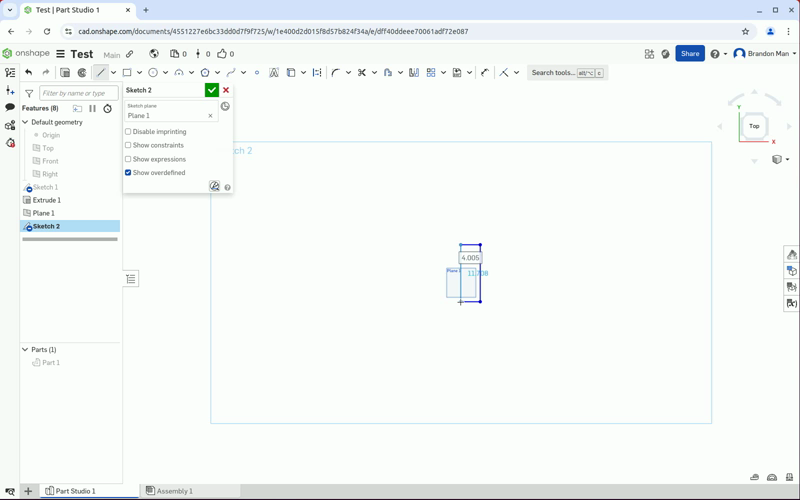
key_up(shift)
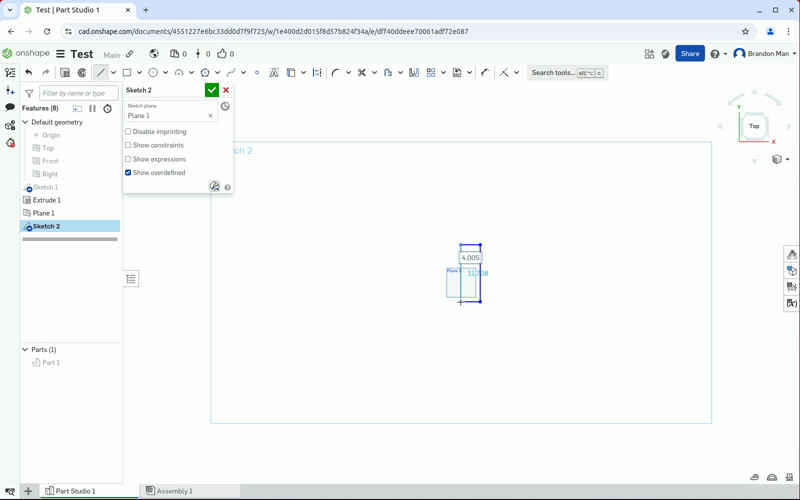
click(460, 301)
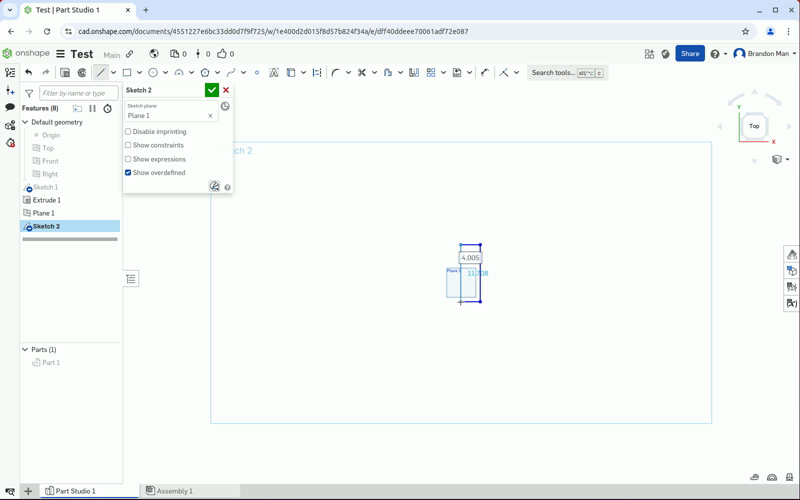
key(esc)
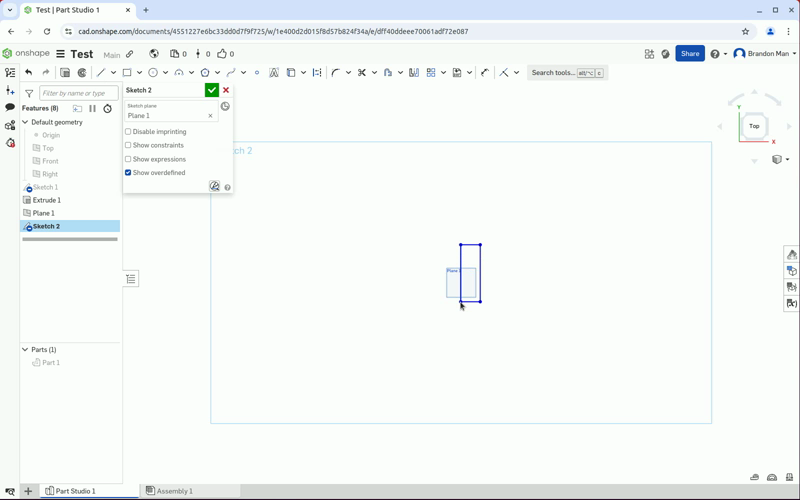
mouse_move(475, 262)
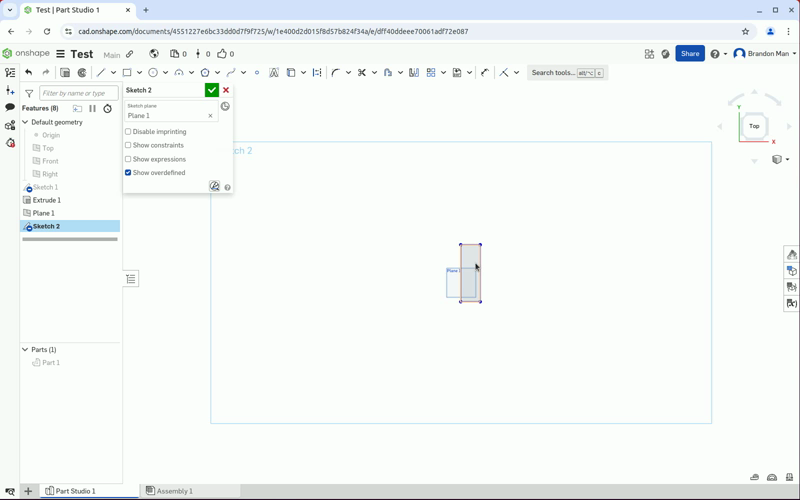
scroll(6)
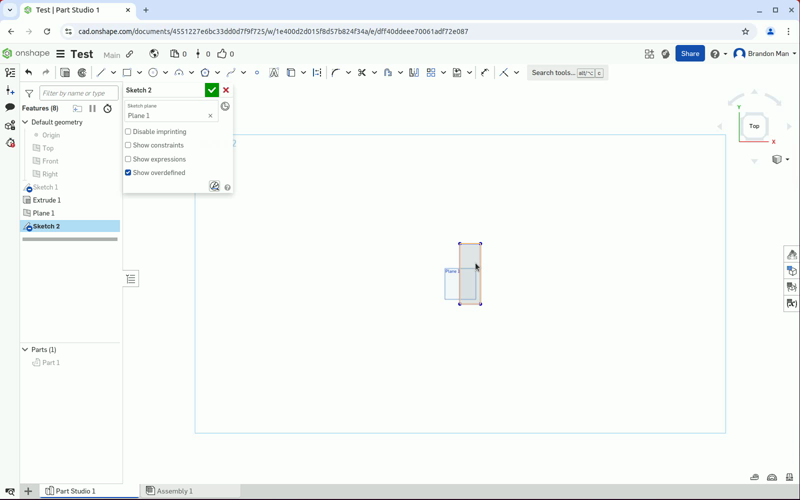
scroll(6)
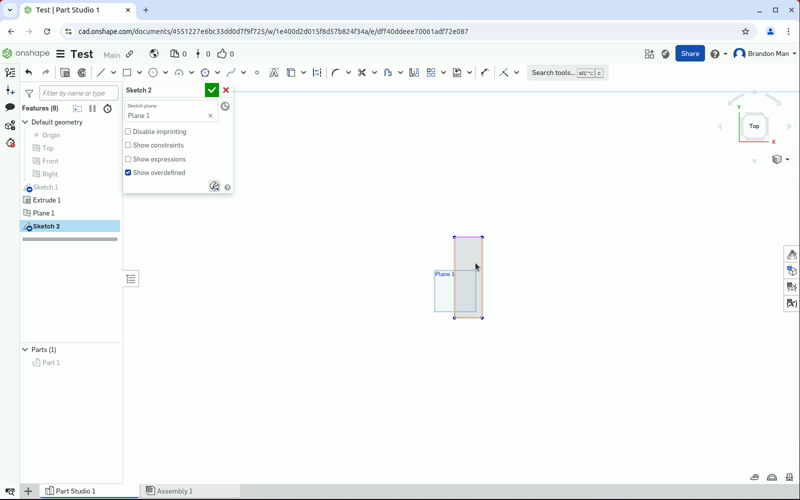
scroll(6)
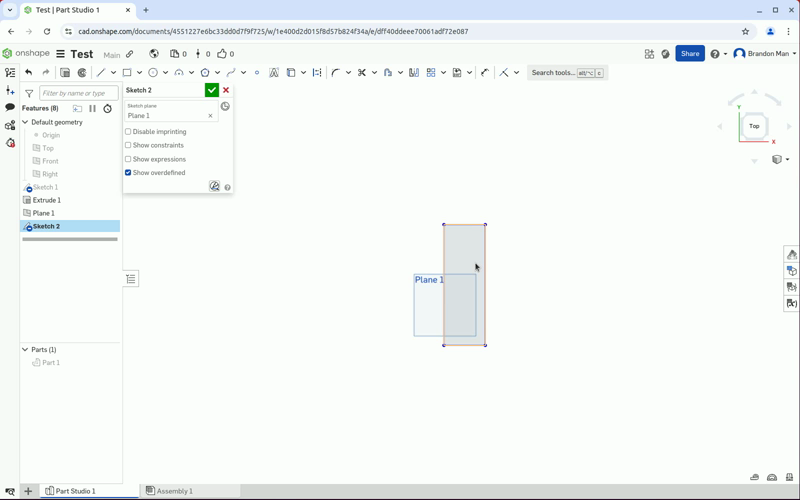
scroll(6)
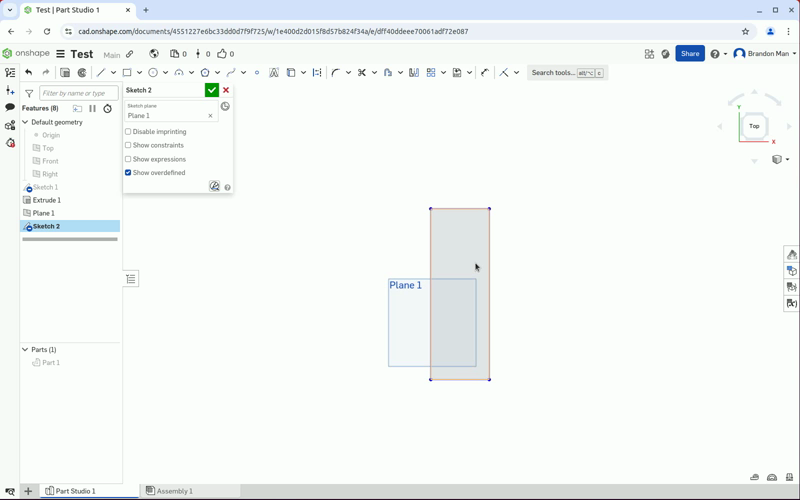
scroll(6)
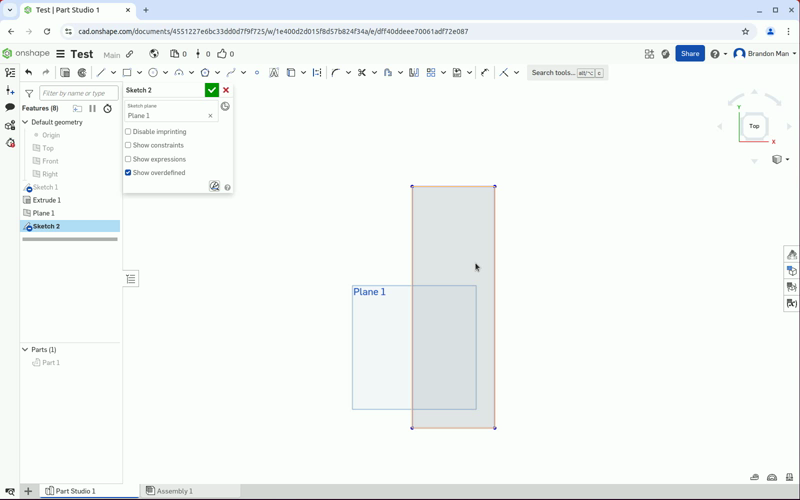
scroll(6)
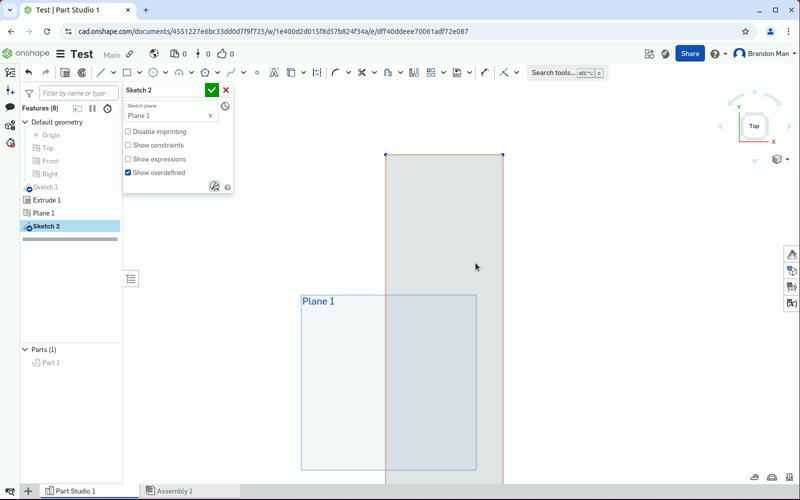
scroll(6)
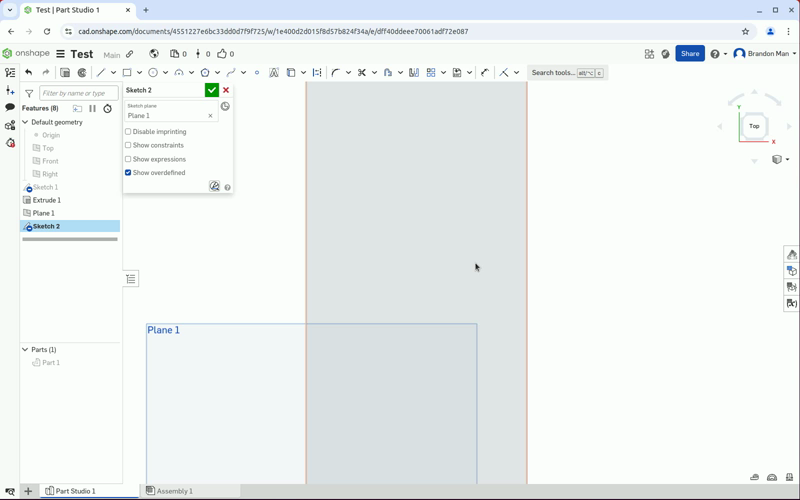
click(475, 262)
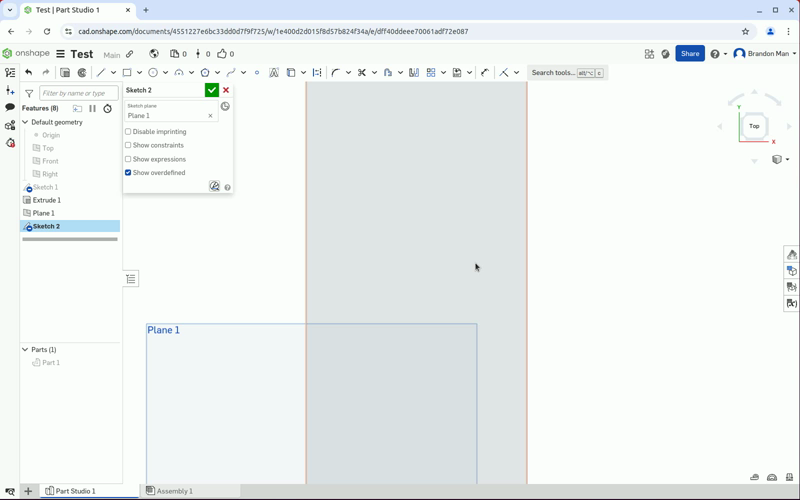
scroll(-6)
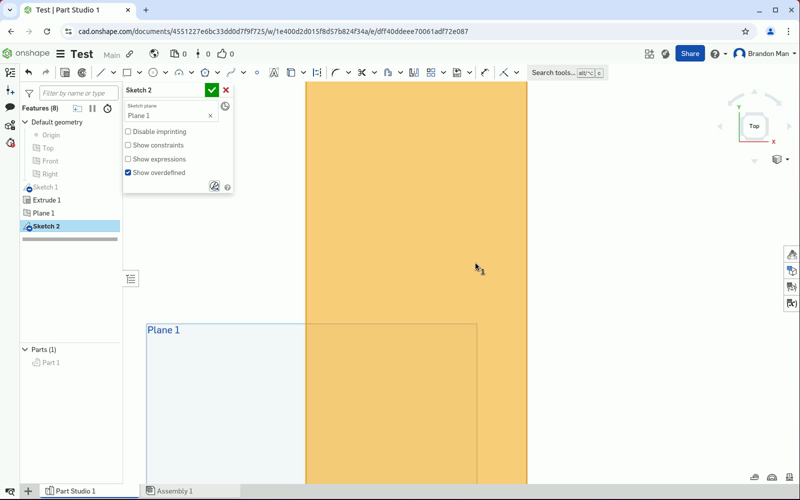
scroll(-6)
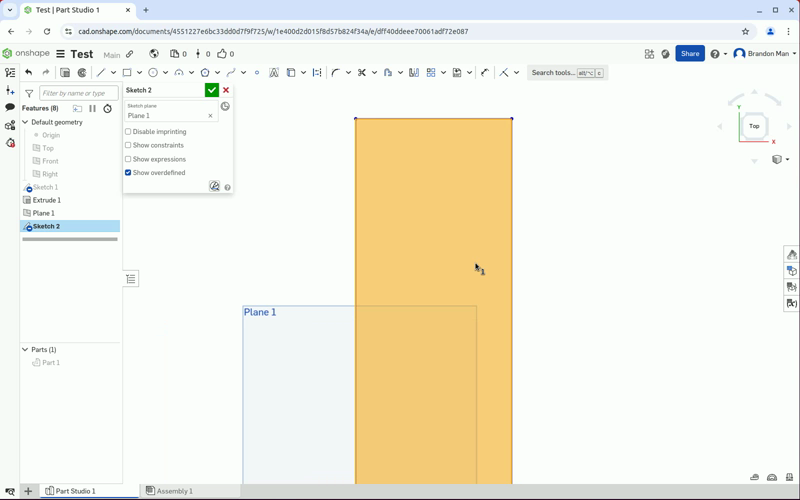
scroll(-6)
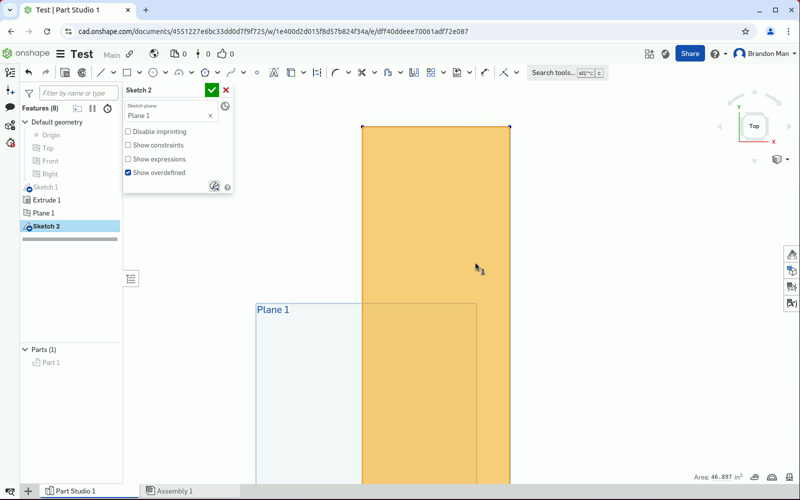
scroll(-6)
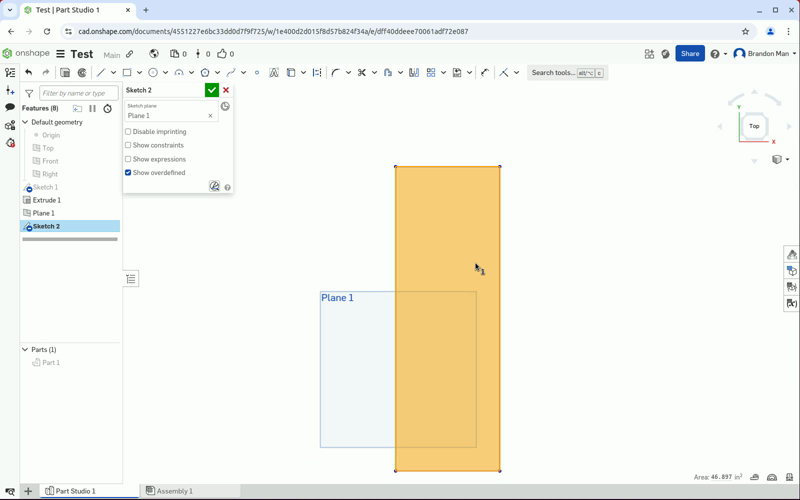
scroll(-6)
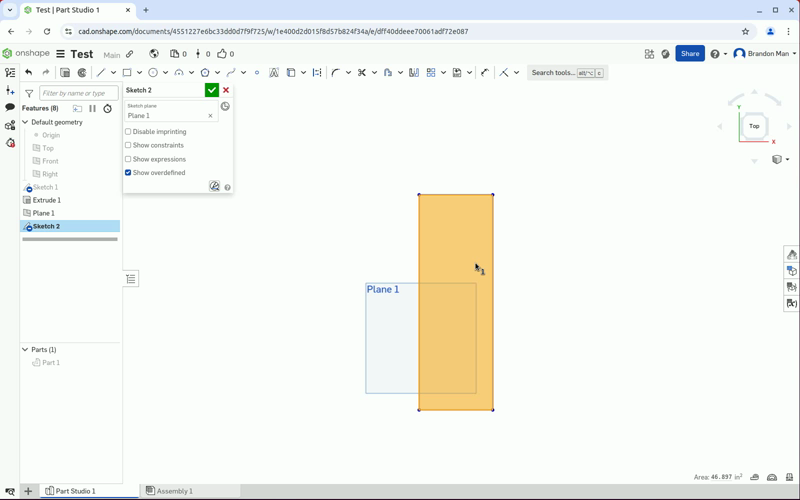
scroll(-6)
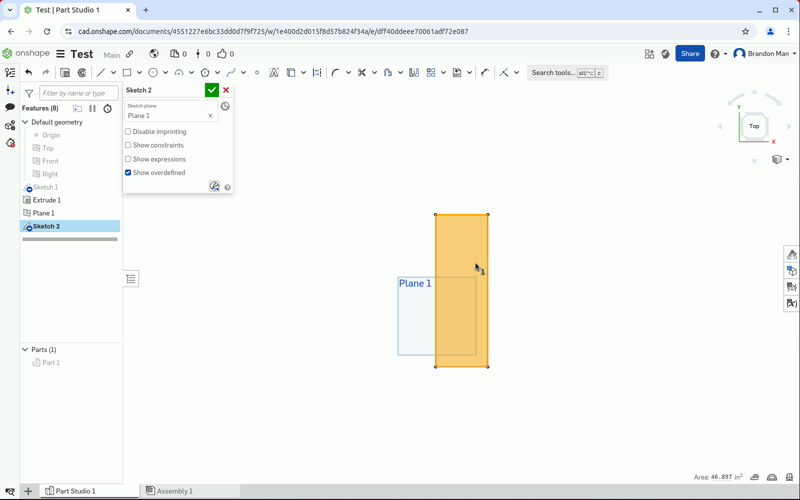
scroll(-6)
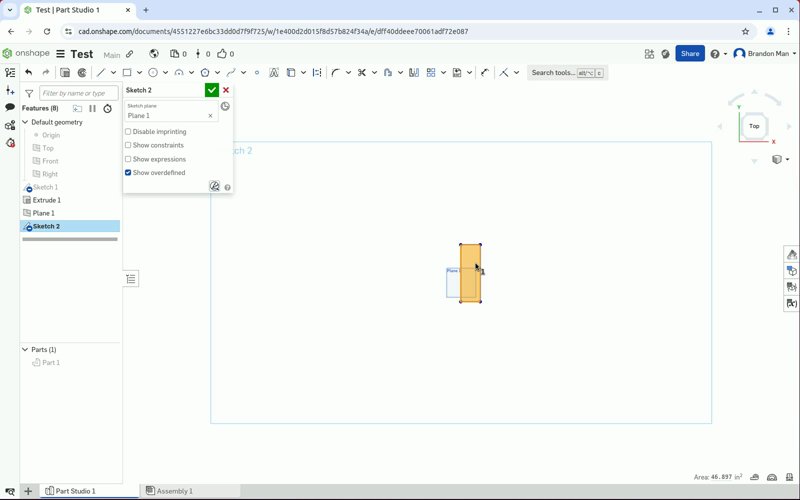
mouse_move(73, 352)
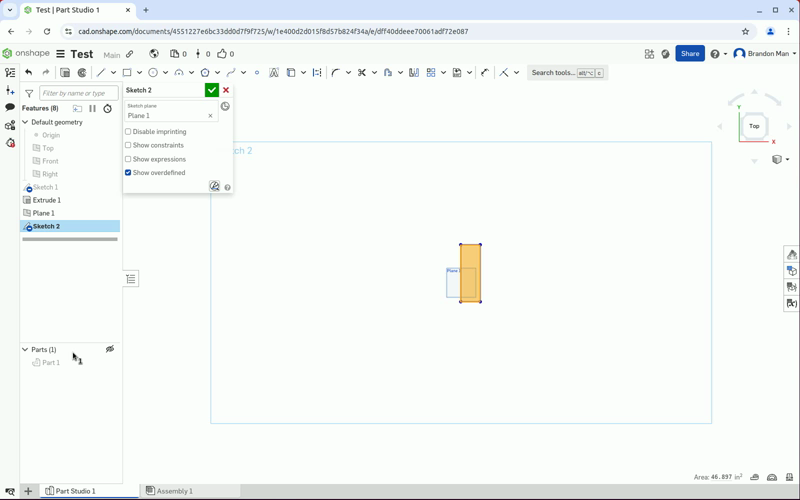
key(shift+y)
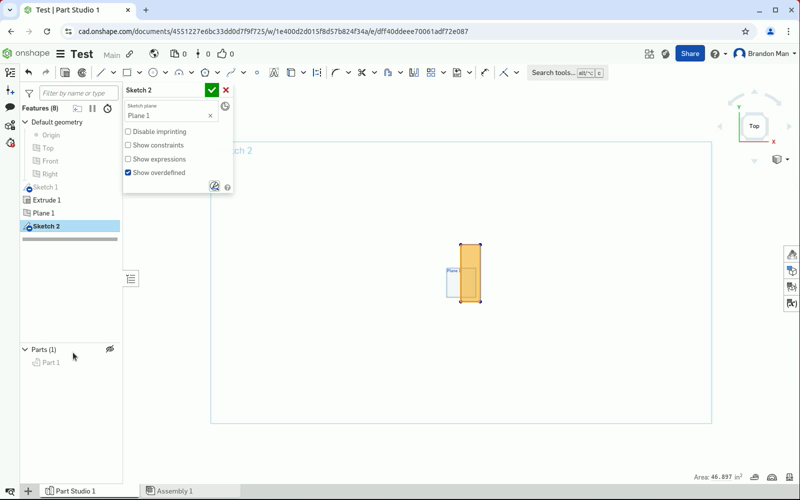
key(shift+e)
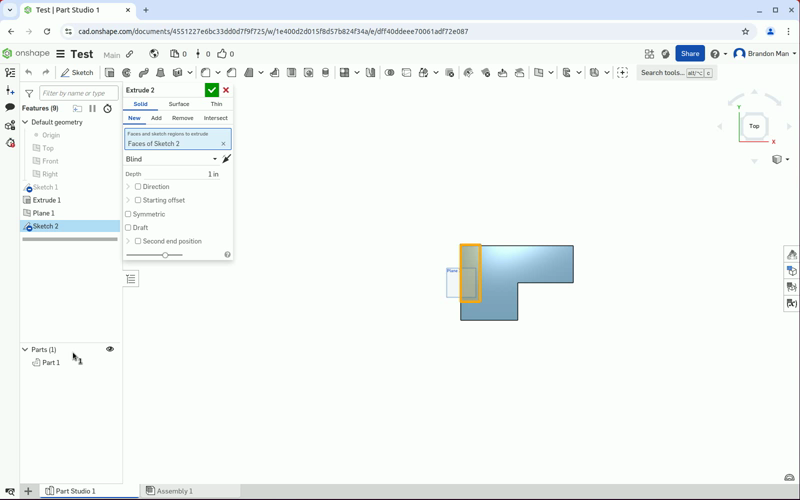
mouse_move(143, 106)
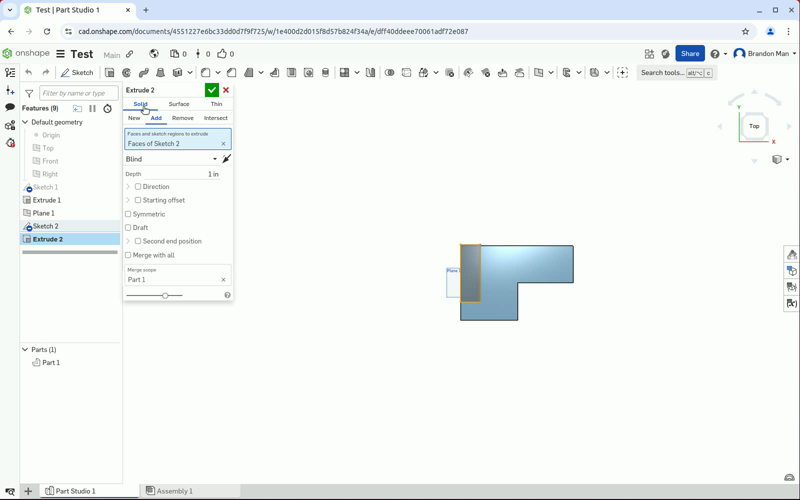
click(143, 106)
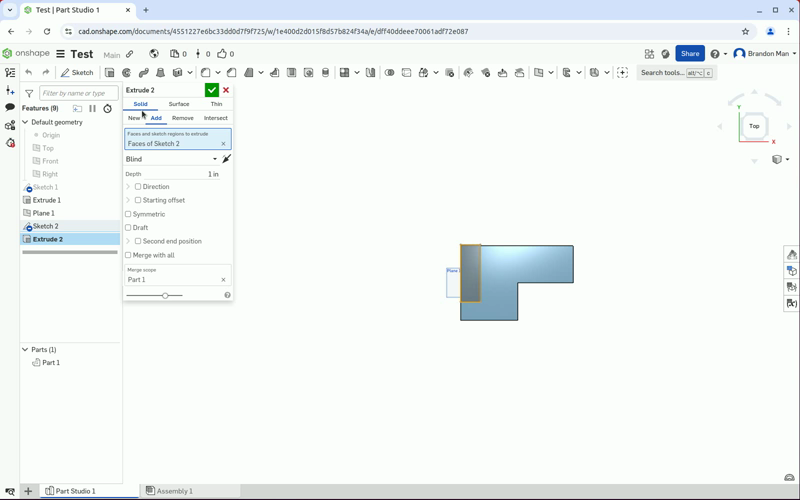
mouse_move(137, 120)
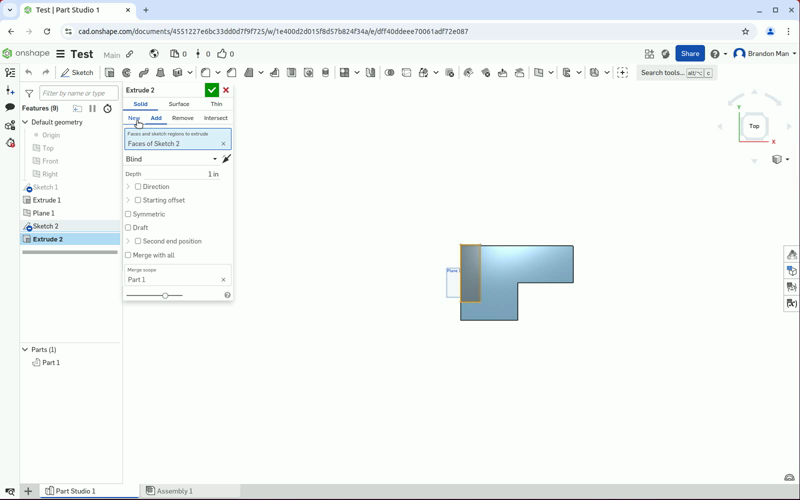
click(137, 120)
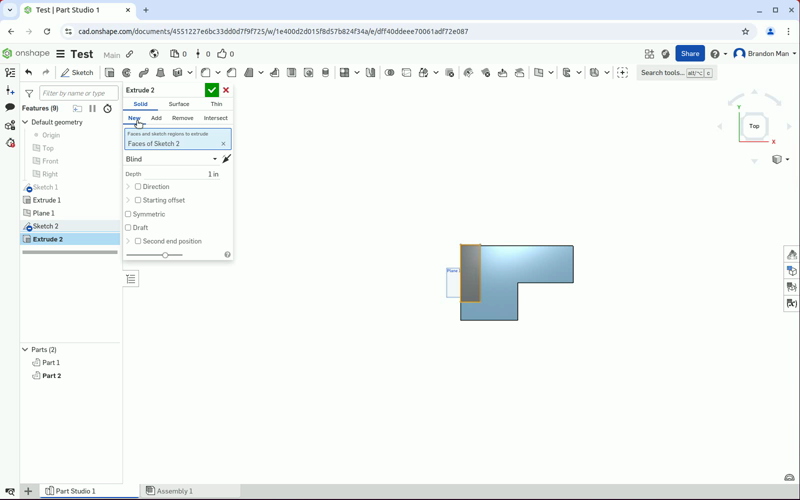
key(tab, 4)
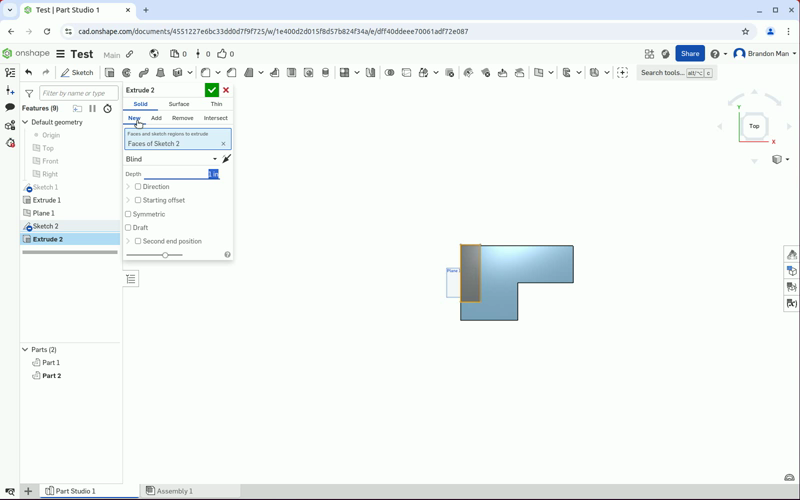
text(7.703)
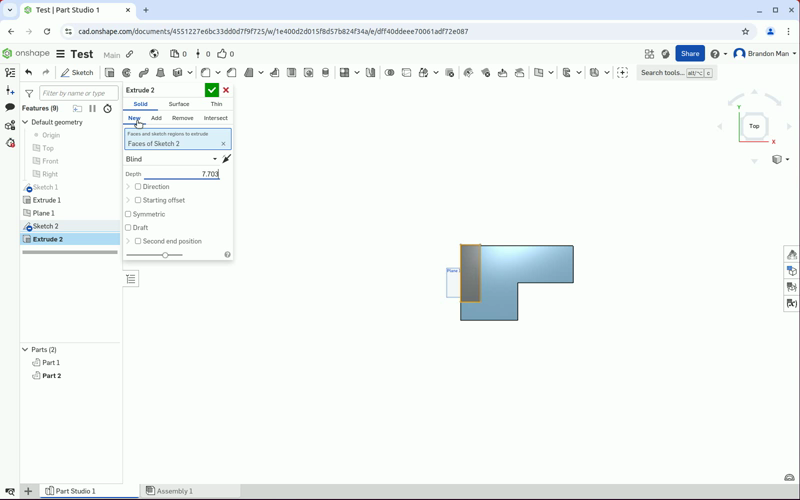
key(enter)
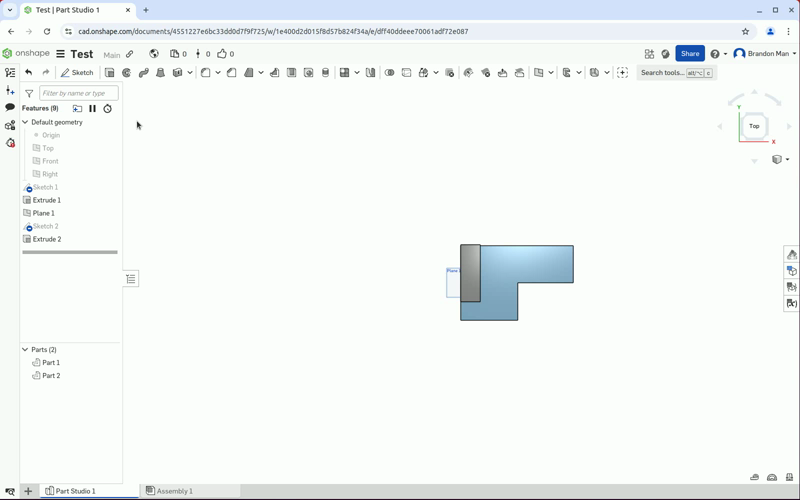
key(shift+h)
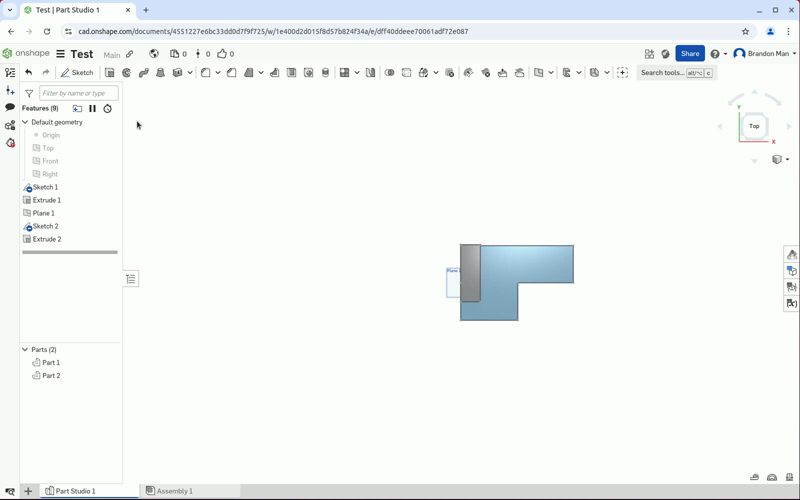
key(shift+h)
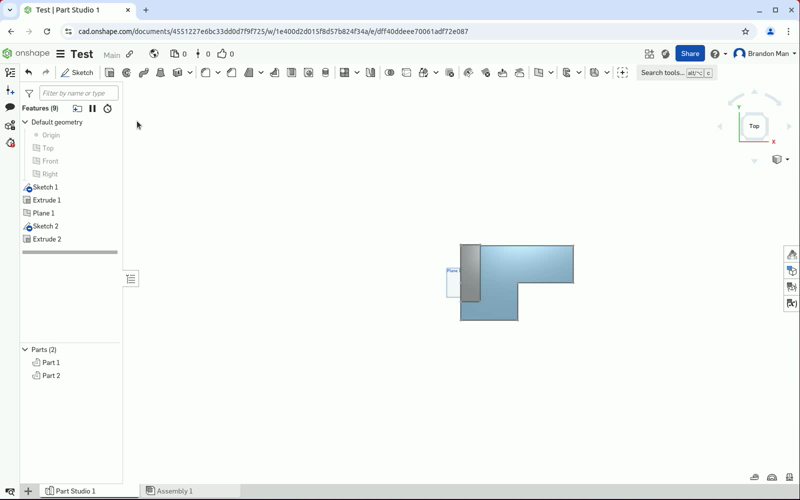
key(shift+7)
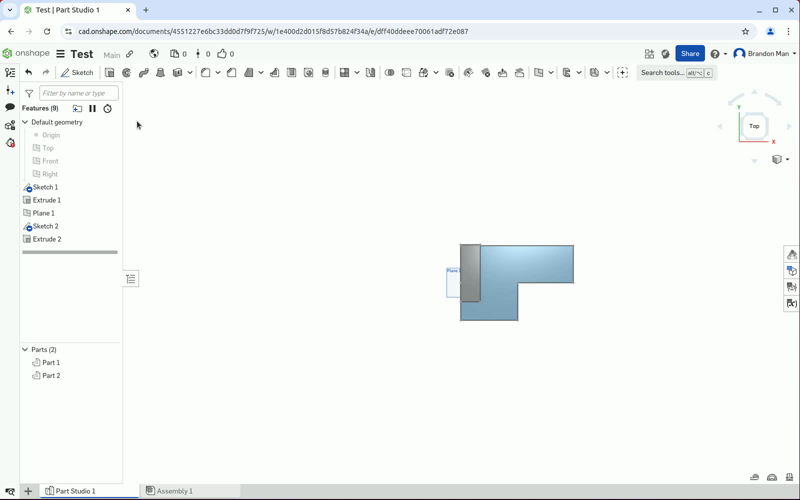
key(up, 3)
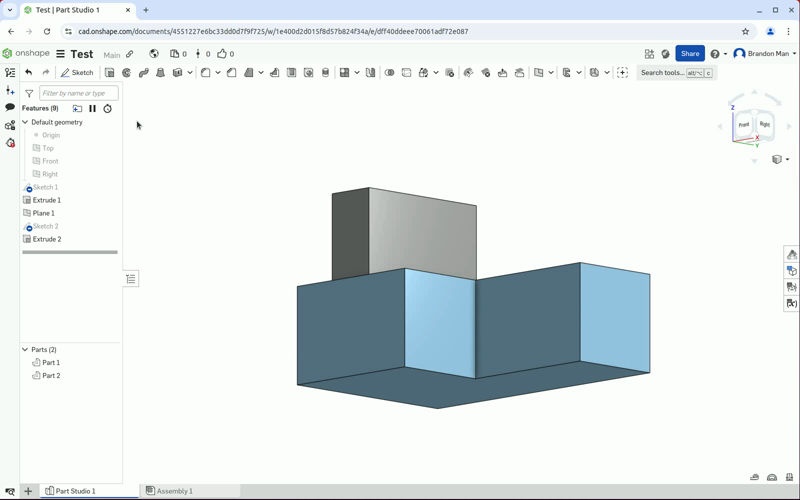
key(left, 3)
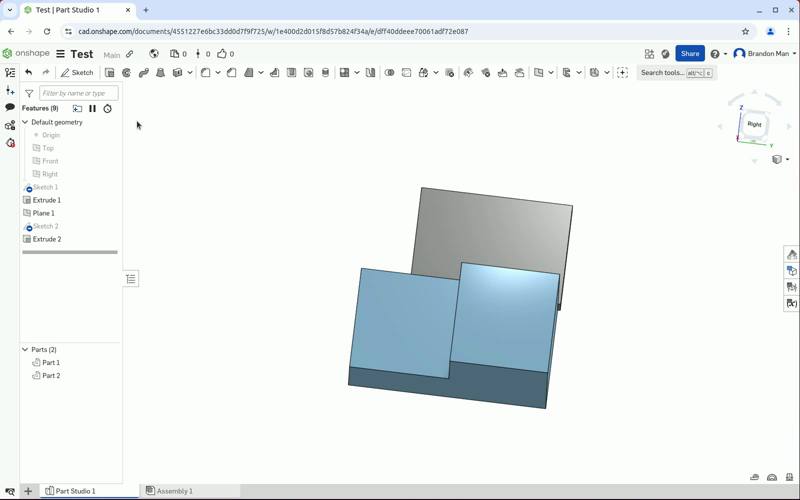
key(right, 3)
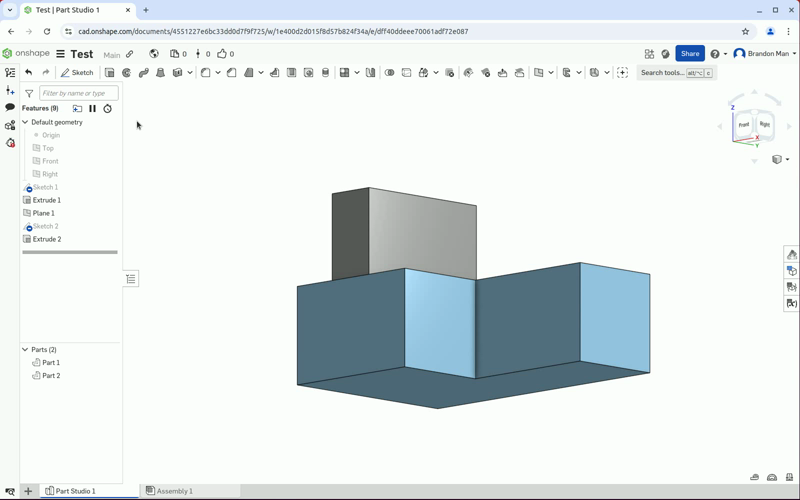
key(down, 3)
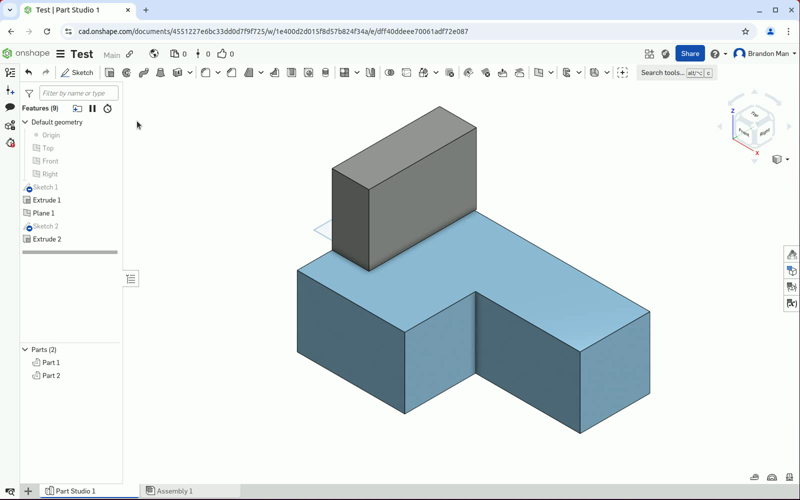
mouse_move(73, 189)
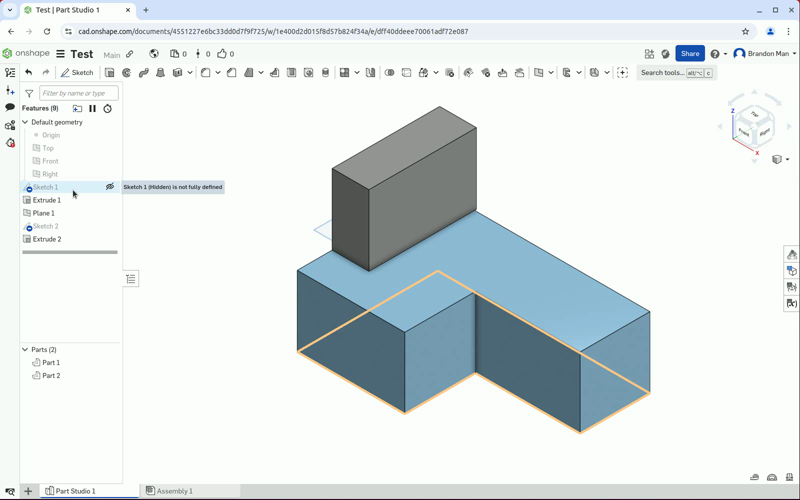
click(73, 189)